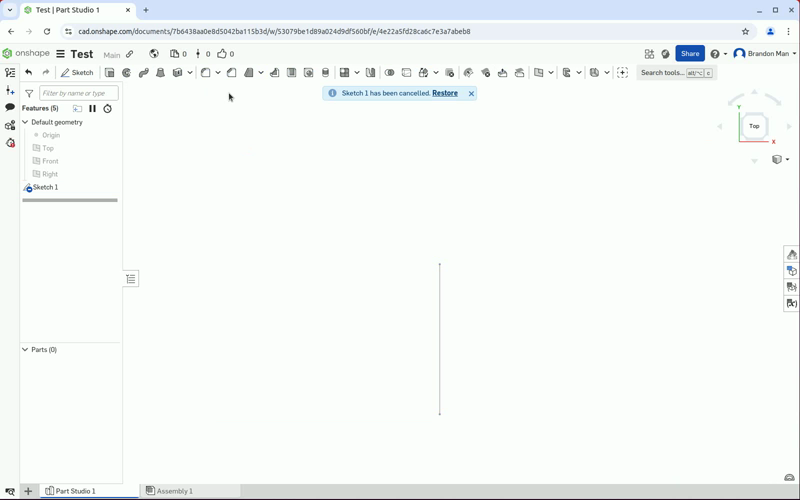
key(shift+h)
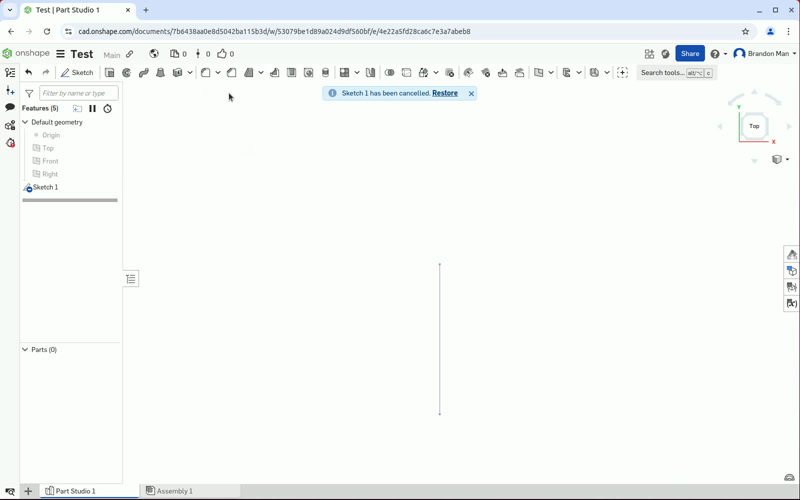
key(shift+s)
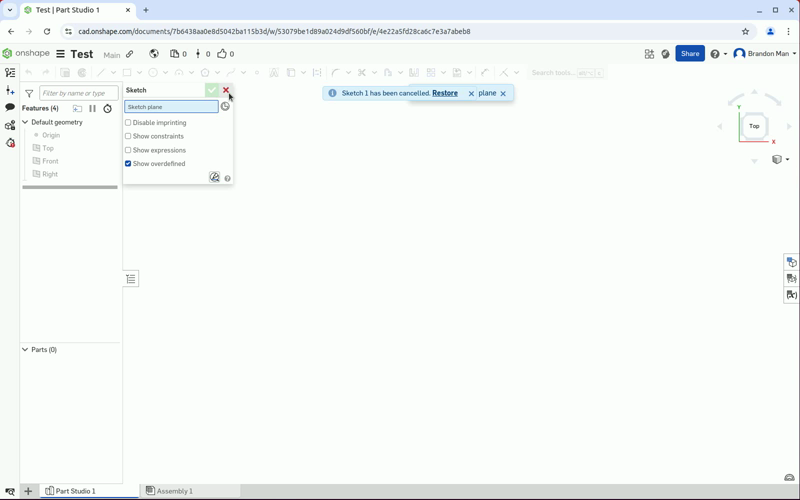
mouse_move(73, 150)
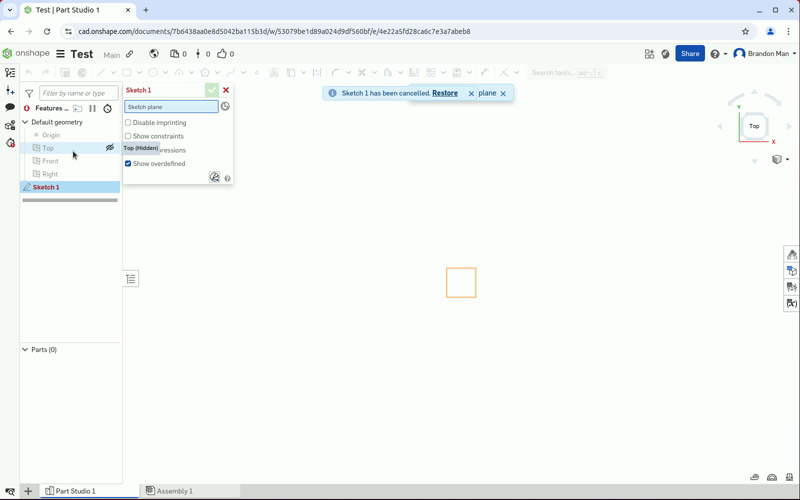
click(73, 150)
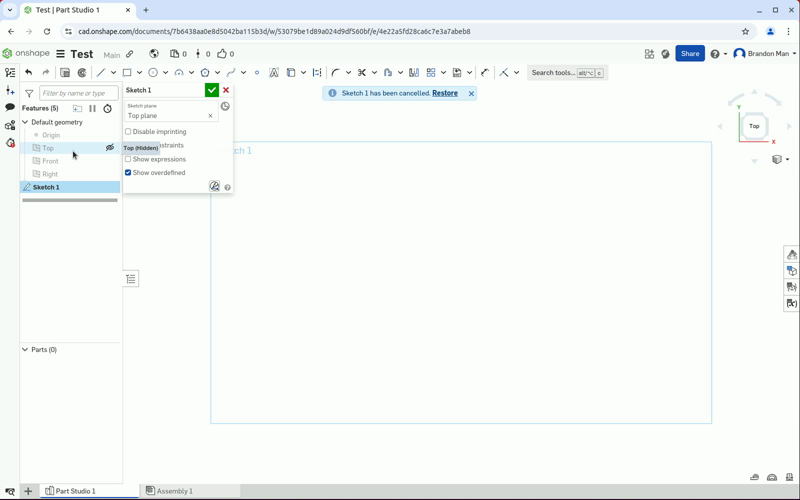
mouse_move(73, 352)
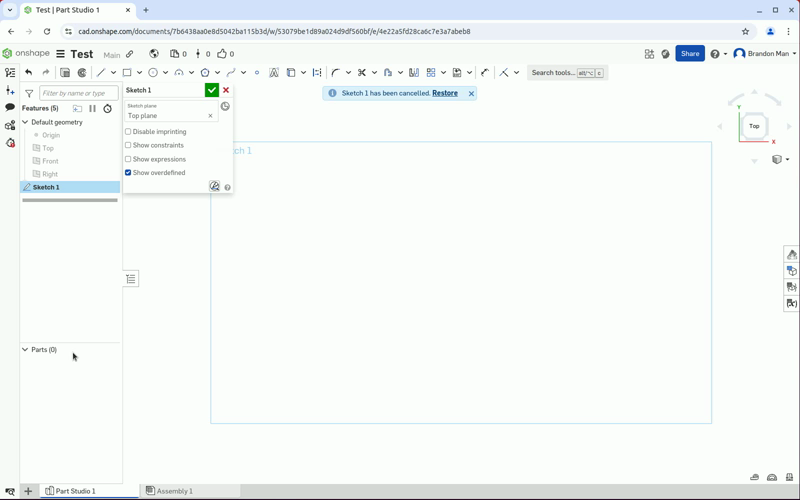
key(y)
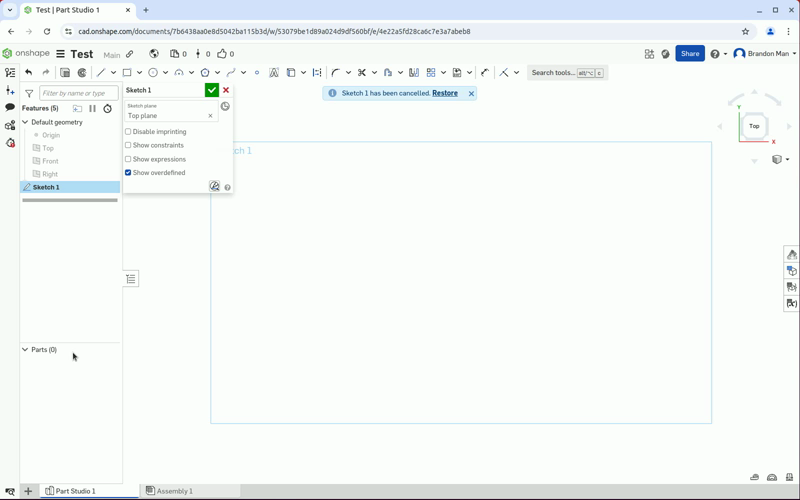
key(c)
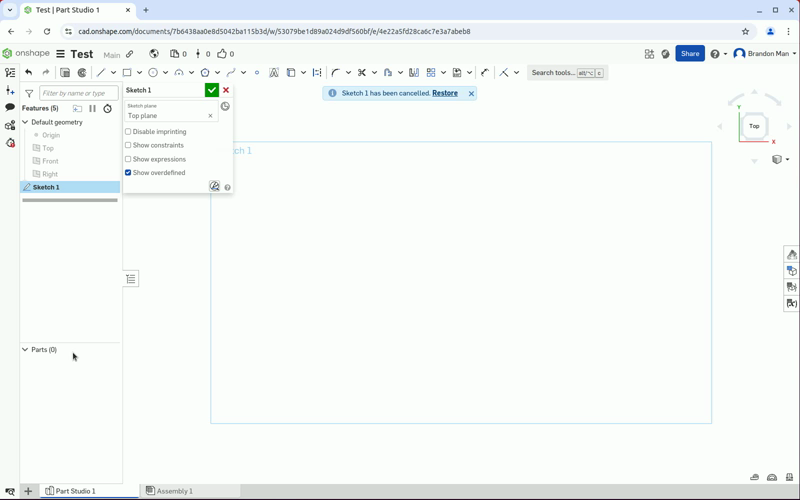
key_down(shift)
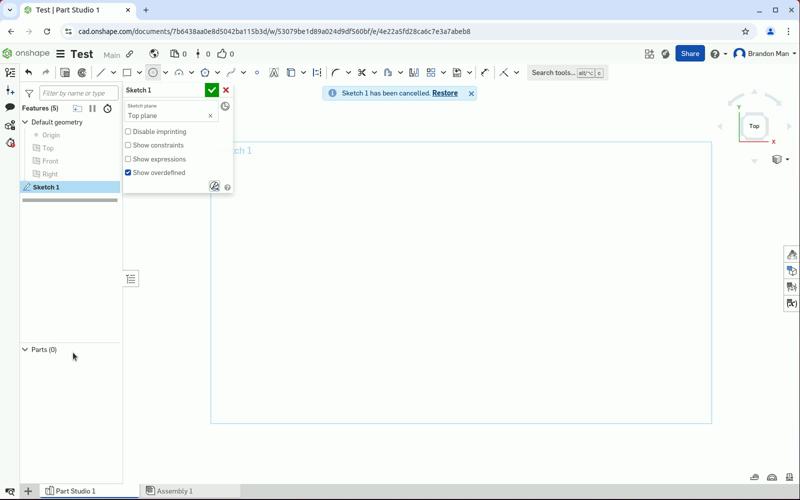
mouse_move(460, 282)
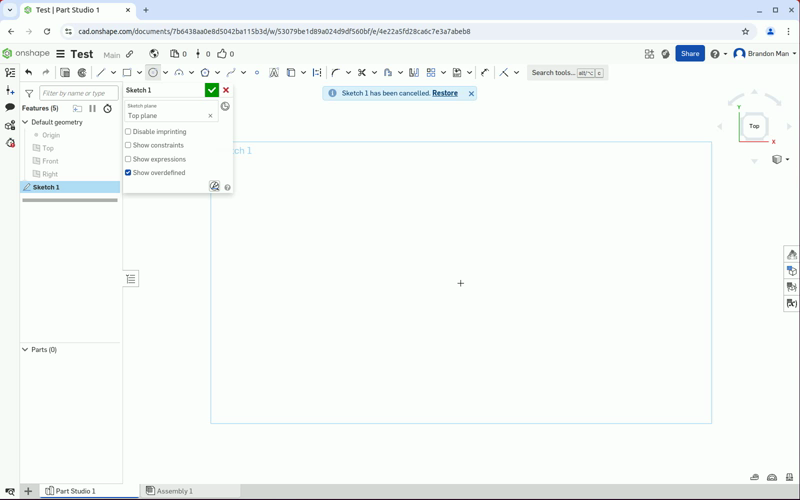
click(460, 282)
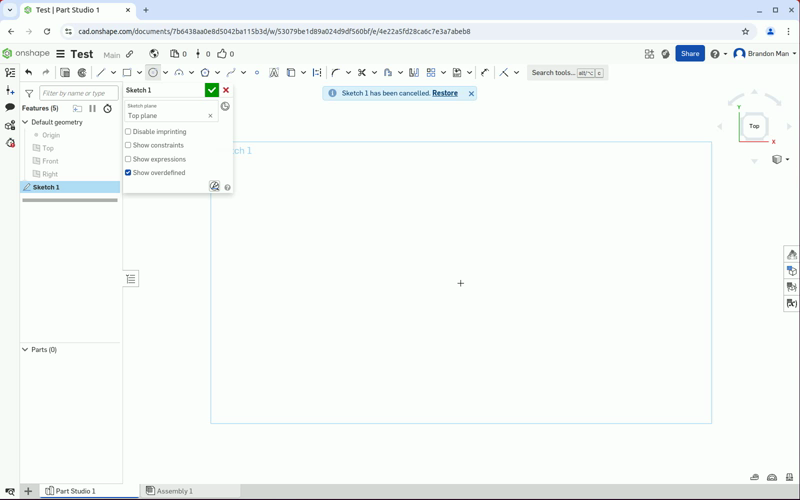
key_up(shift)
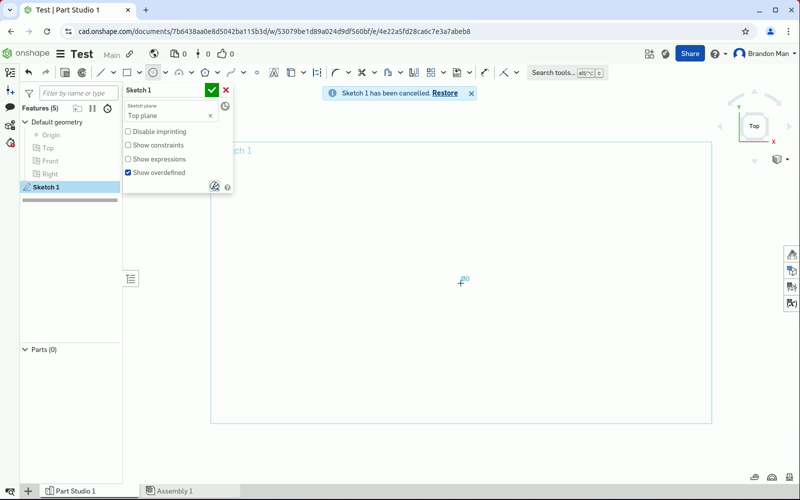
mouse_move(471, 282)
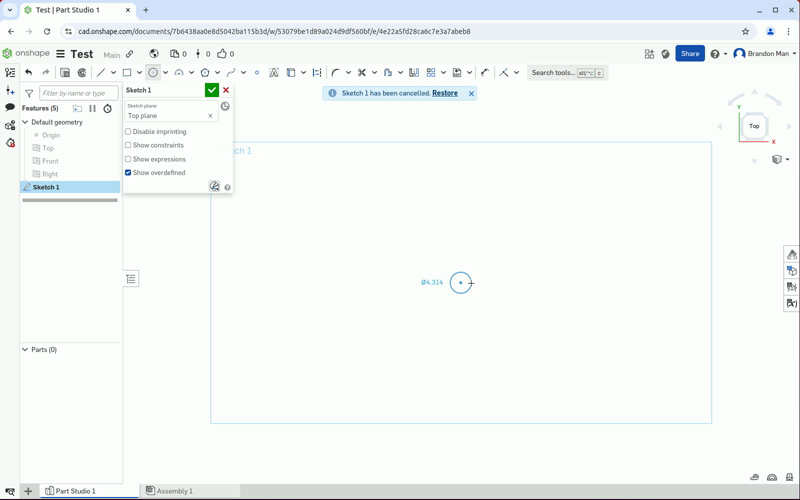
click(471, 282)
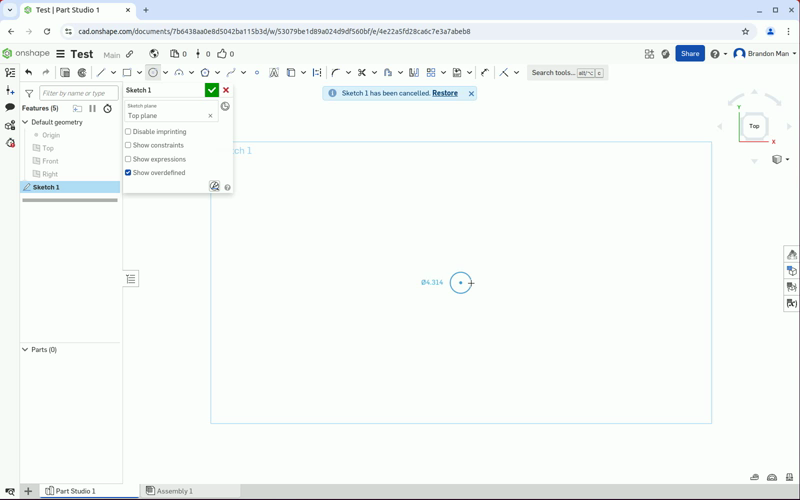
key(esc)
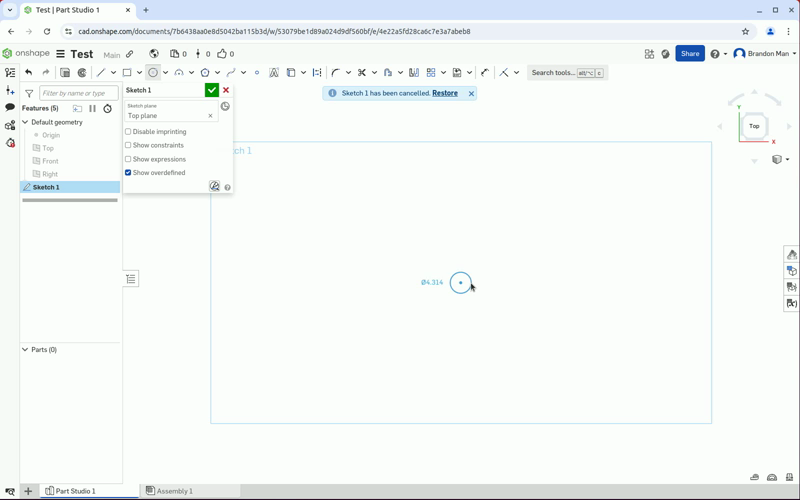
key(c)
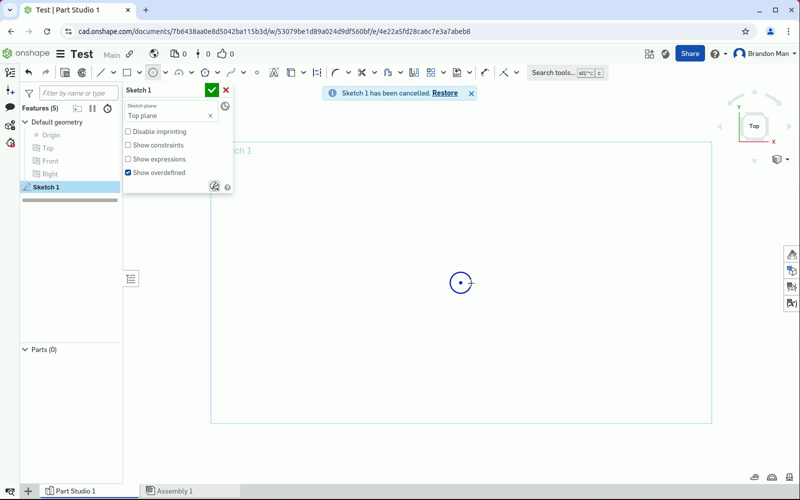
key_down(shift)
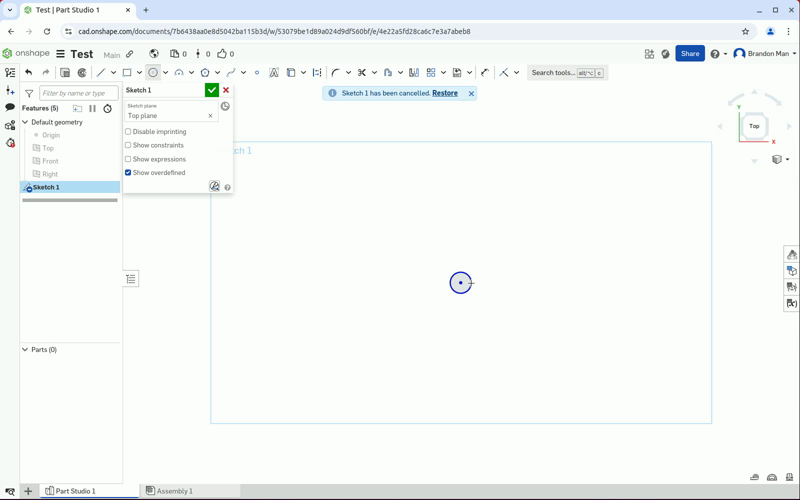
mouse_move(460, 282)
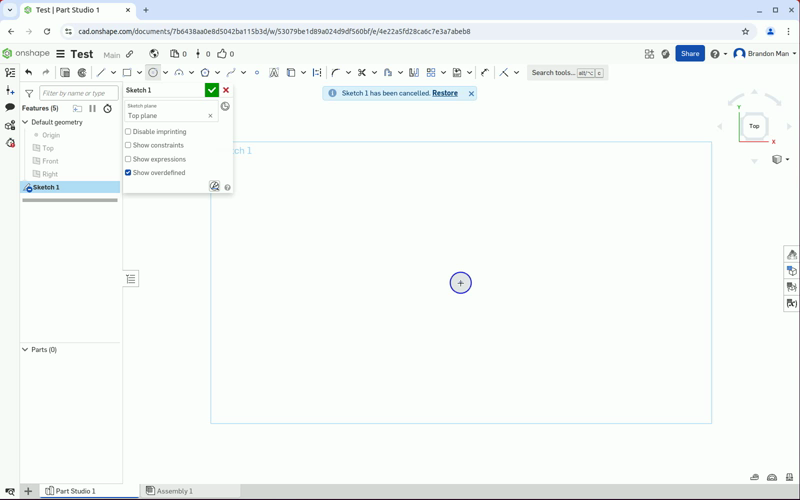
click(460, 282)
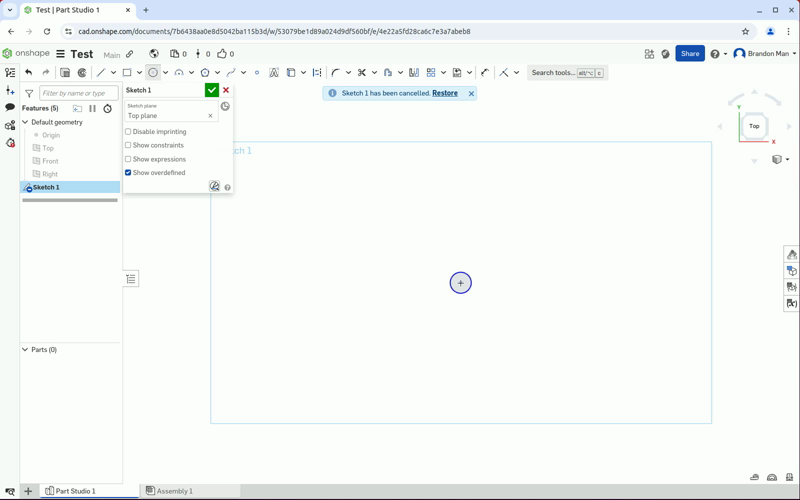
key_up(shift)
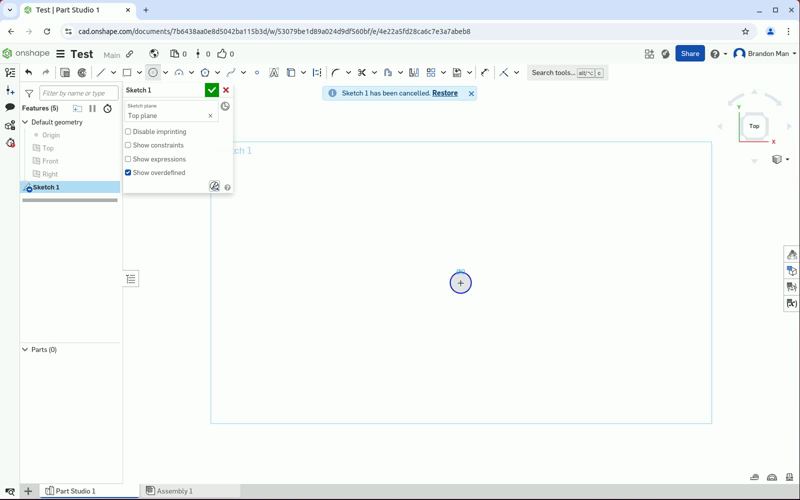
mouse_move(466, 282)
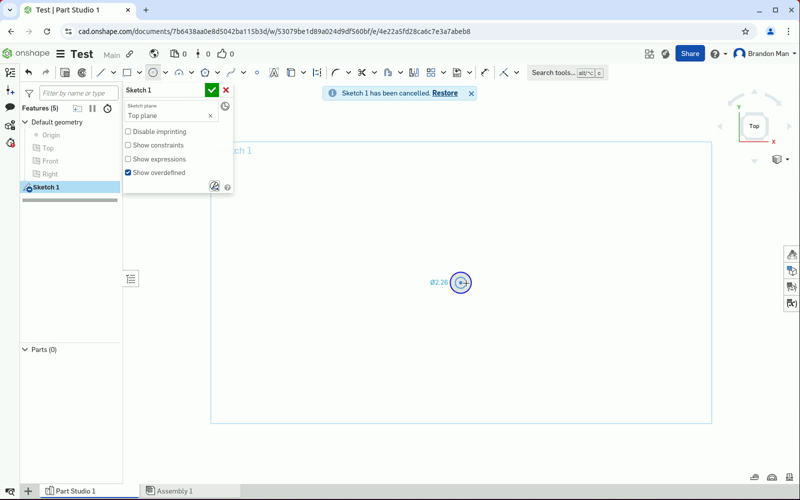
click(466, 282)
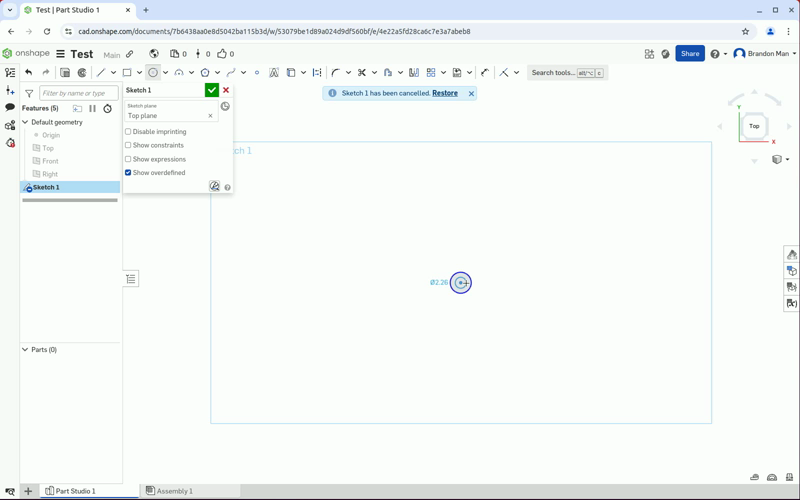
key(esc)
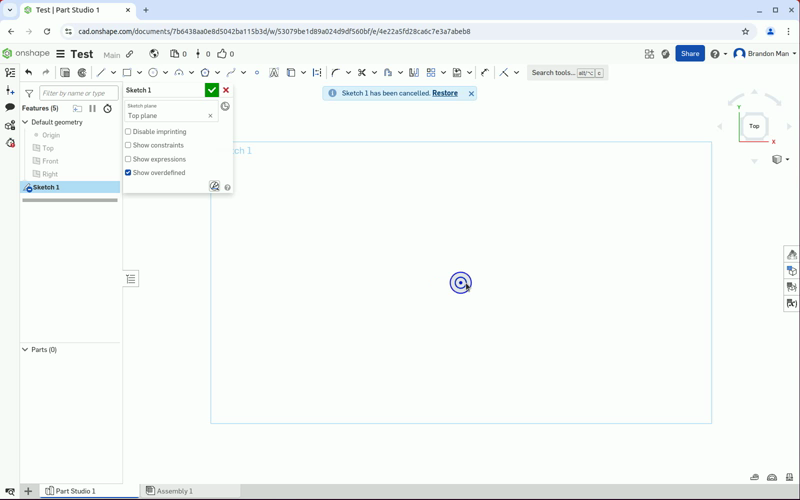
mouse_move(452, 288)
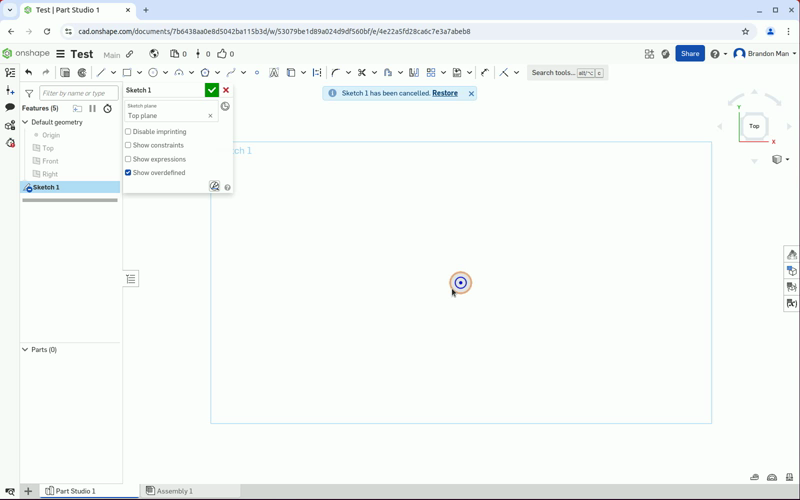
scroll(6)
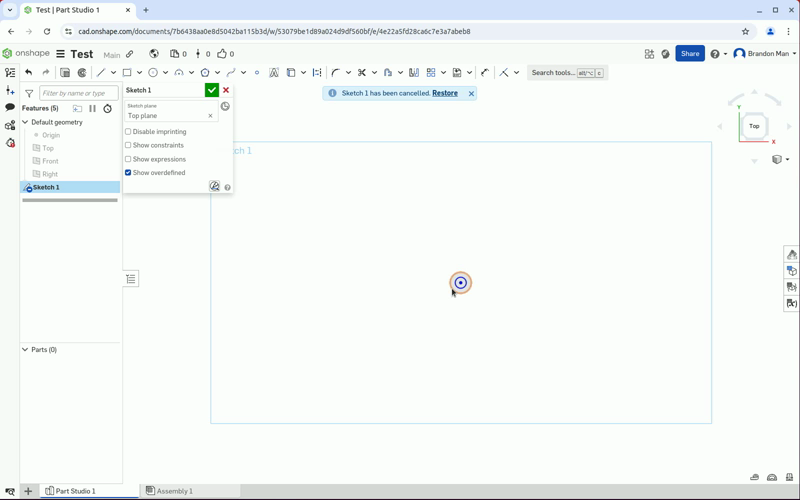
scroll(6)
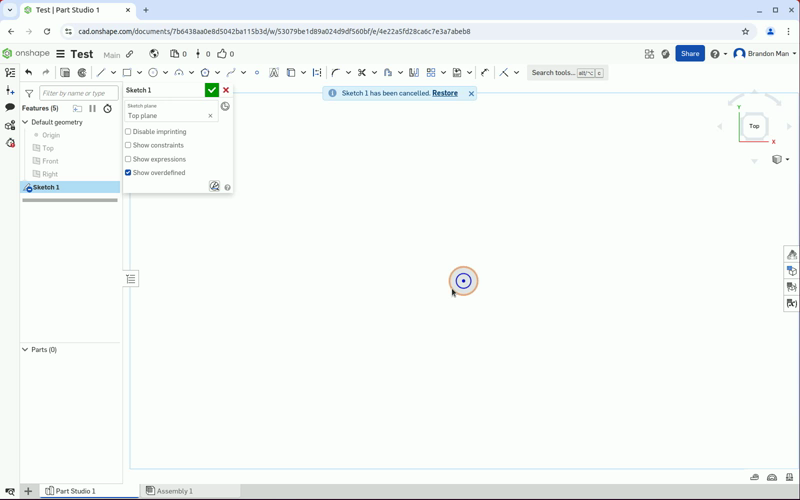
scroll(6)
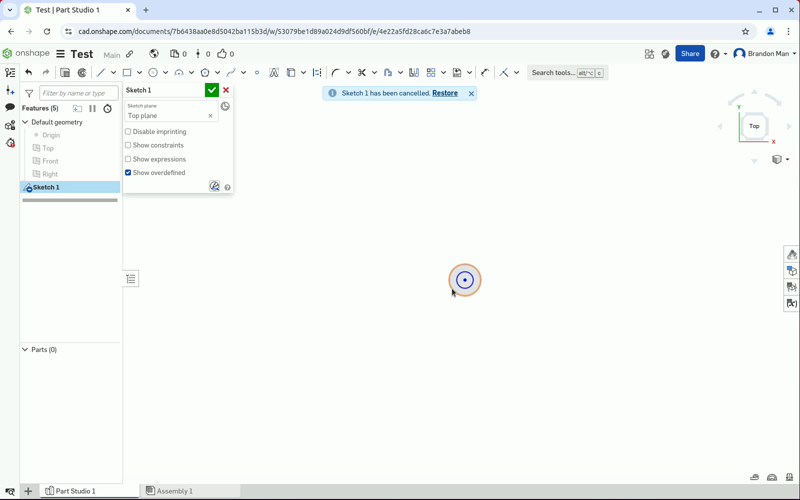
scroll(6)
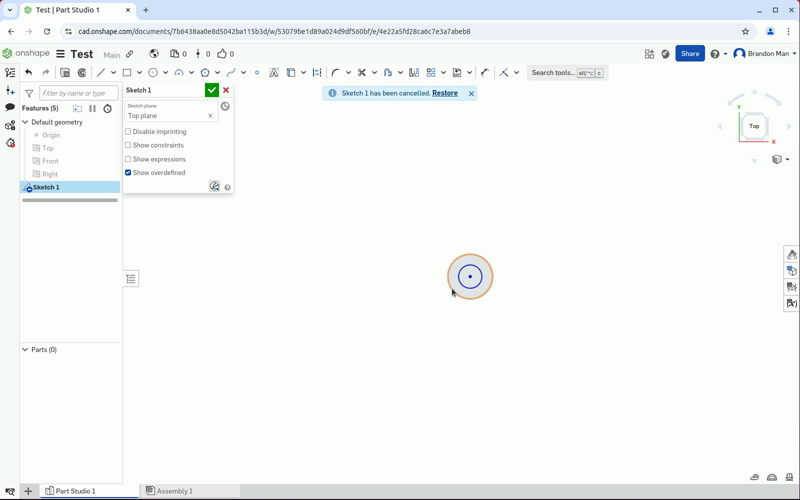
scroll(6)
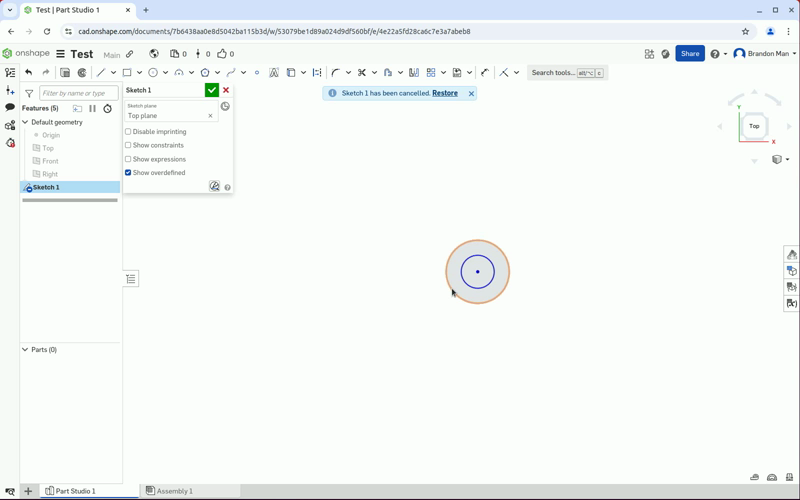
scroll(6)
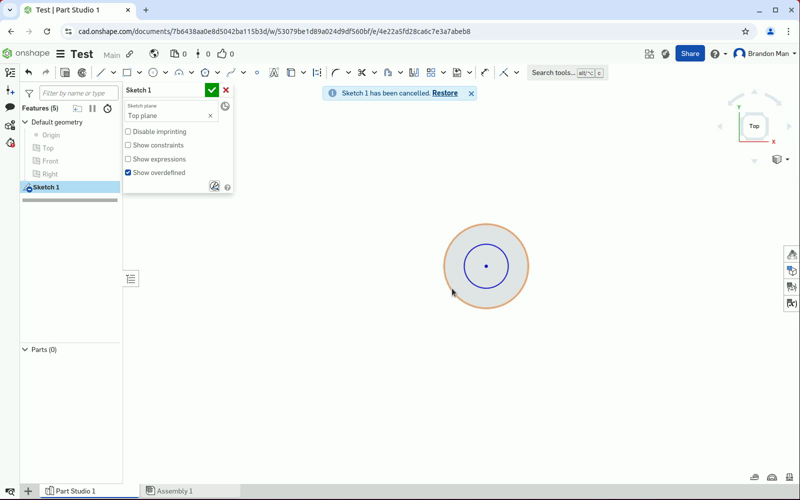
scroll(6)
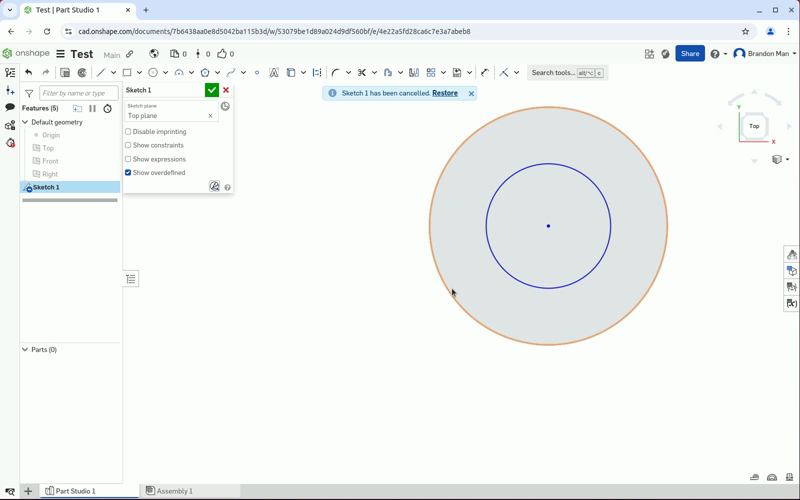
click(452, 288)
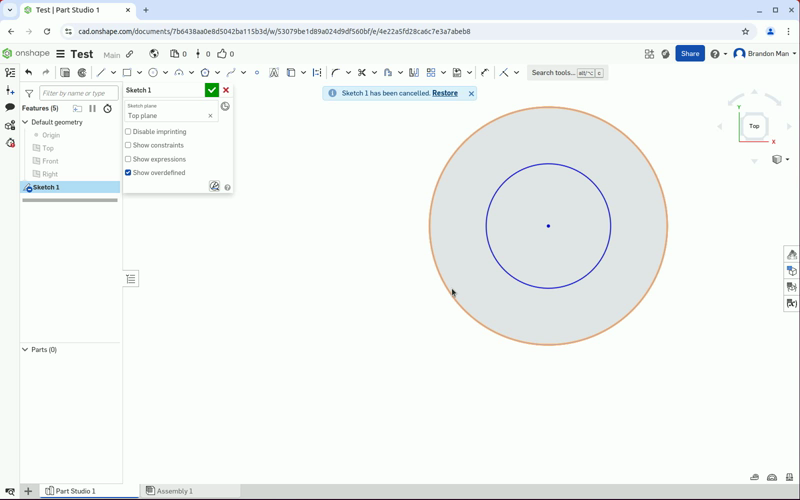
scroll(-6)
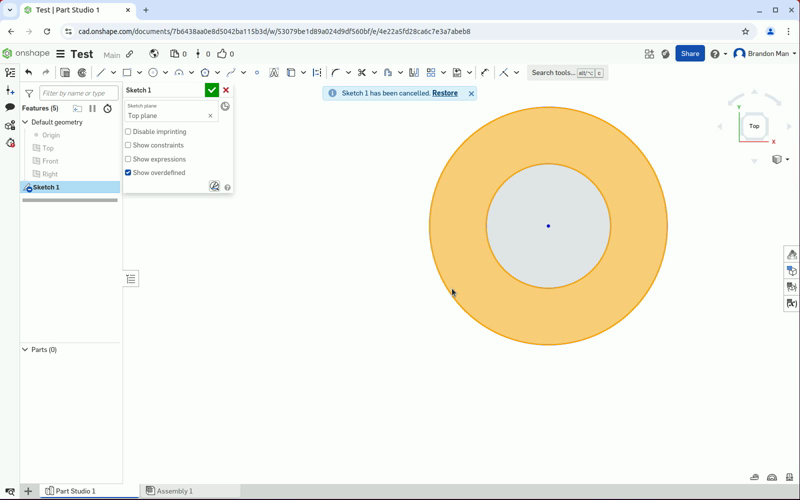
scroll(-6)
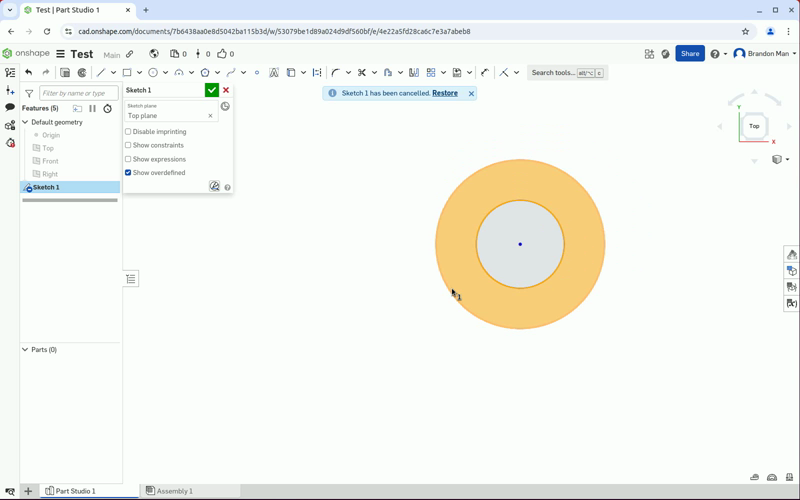
scroll(-6)
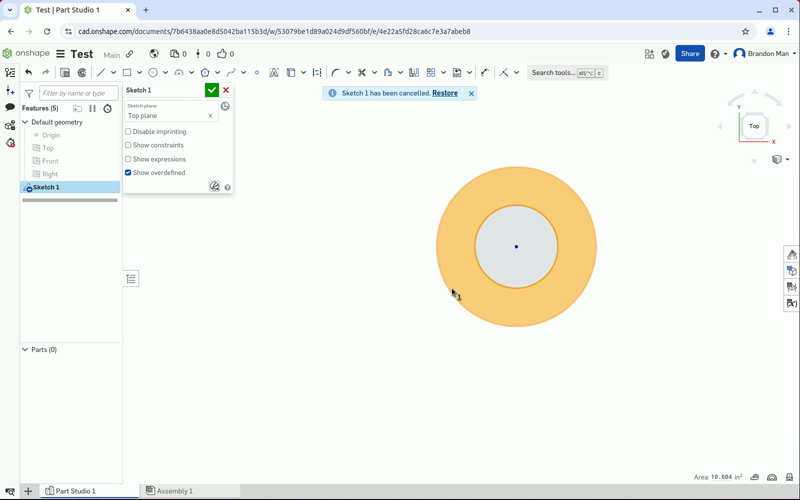
scroll(-6)
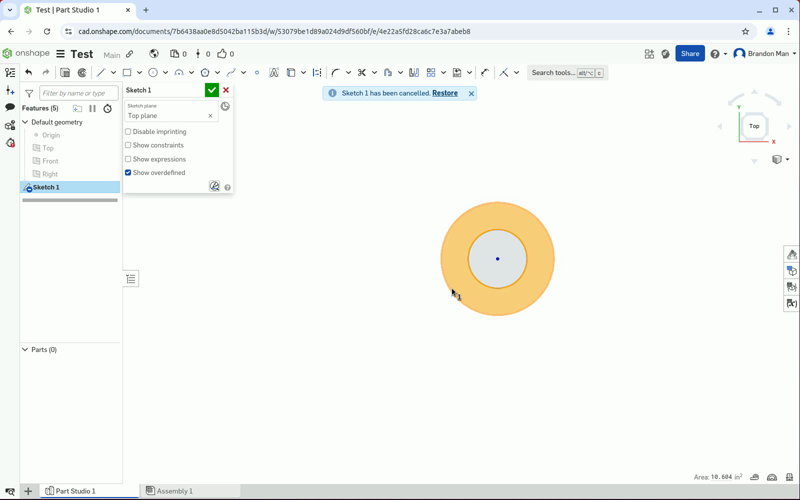
scroll(-6)
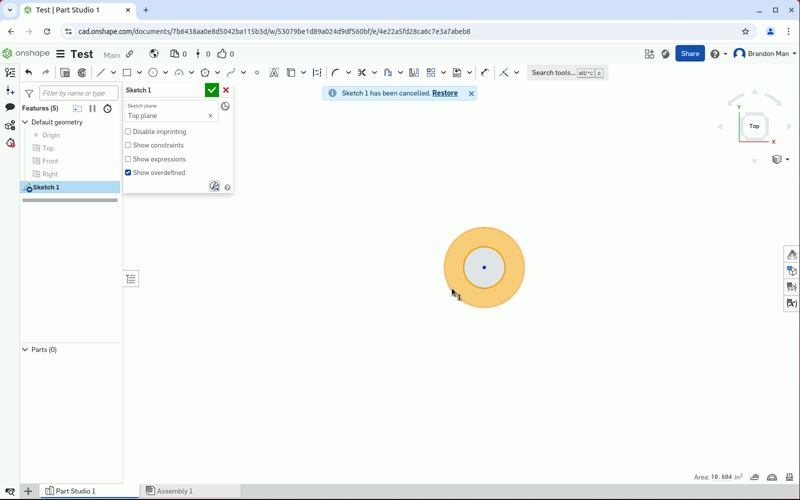
scroll(-6)
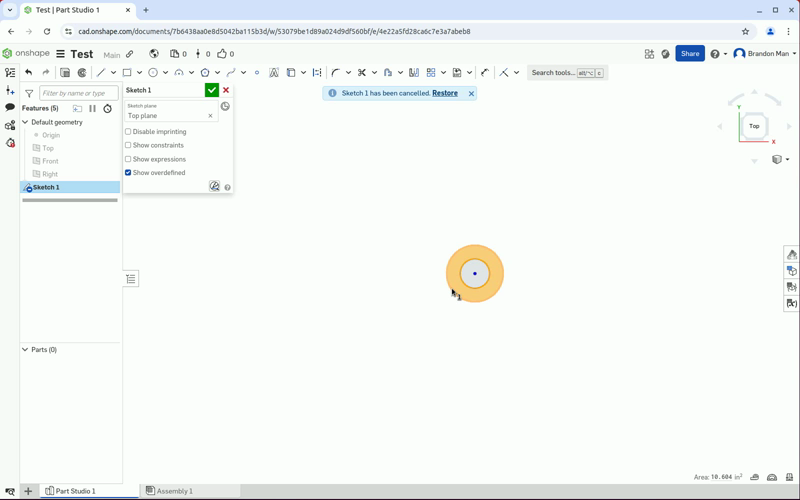
scroll(-6)
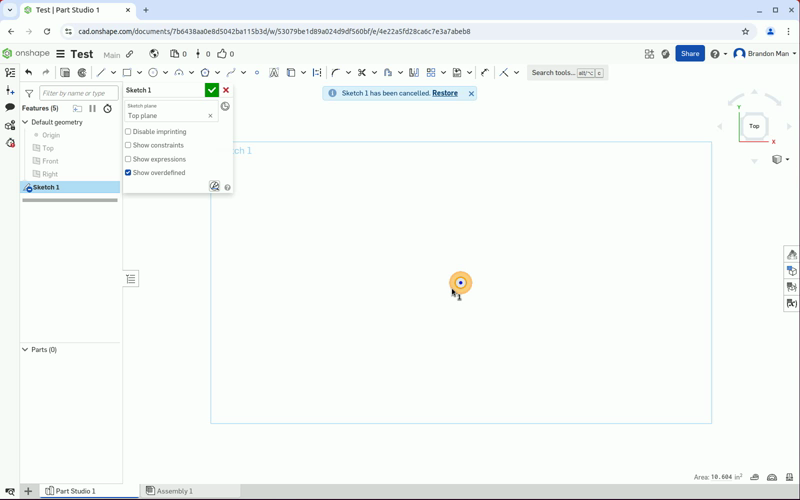
mouse_move(73, 352)
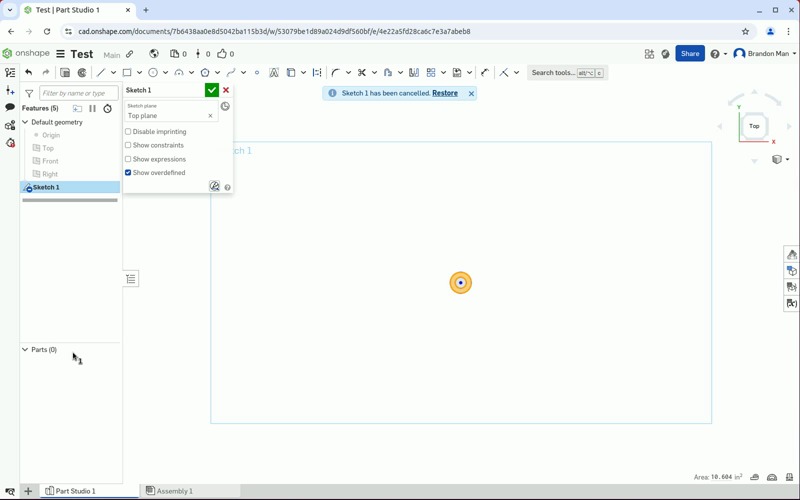
key(shift+y)
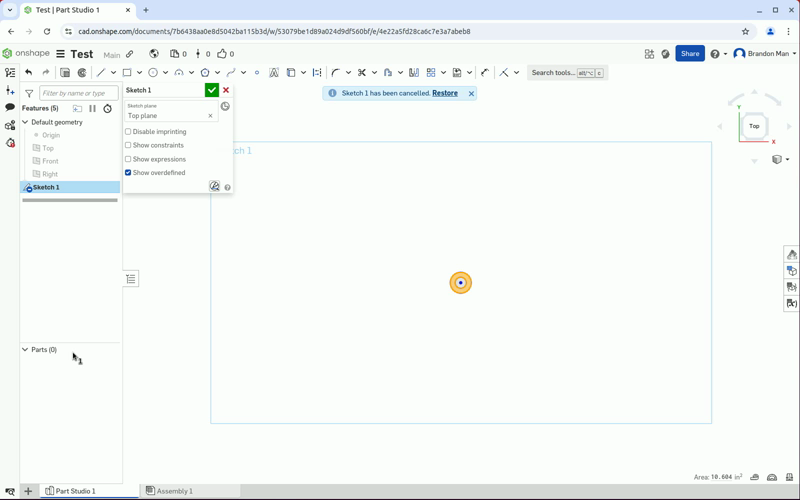
key(shift+e)
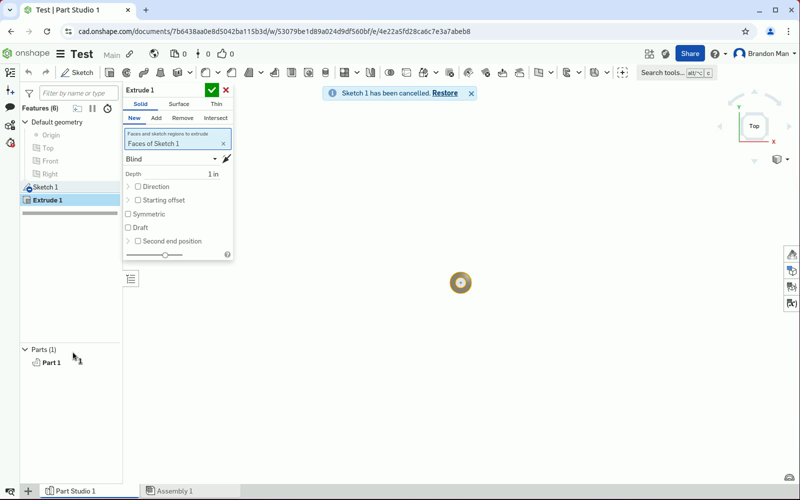
mouse_move(143, 106)
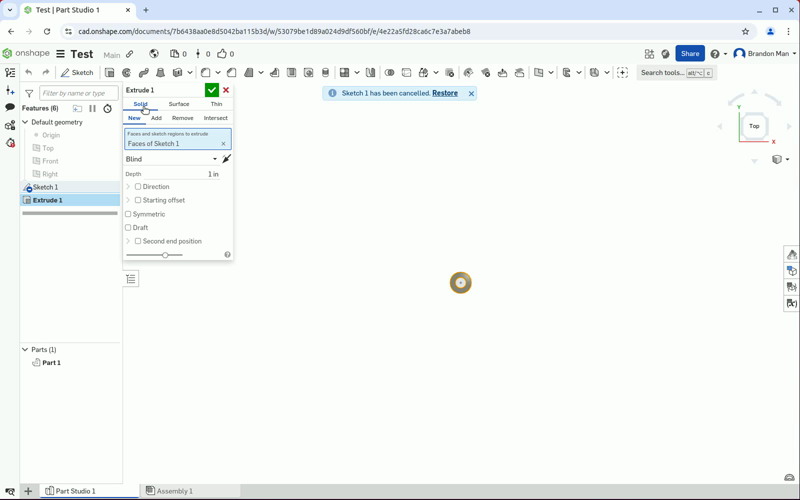
click(143, 106)
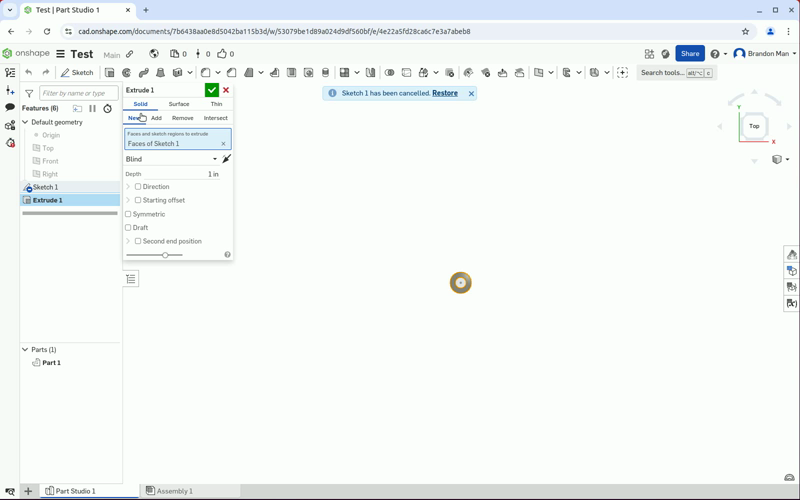
mouse_move(137, 120)
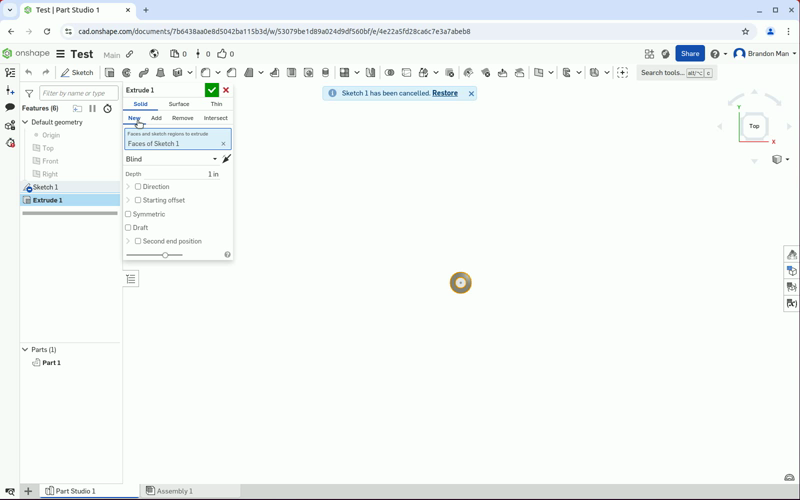
click(137, 120)
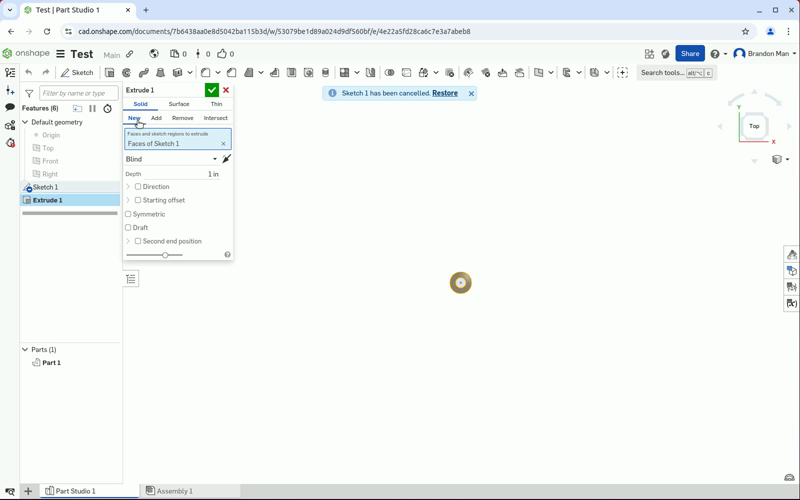
key(tab, 4)
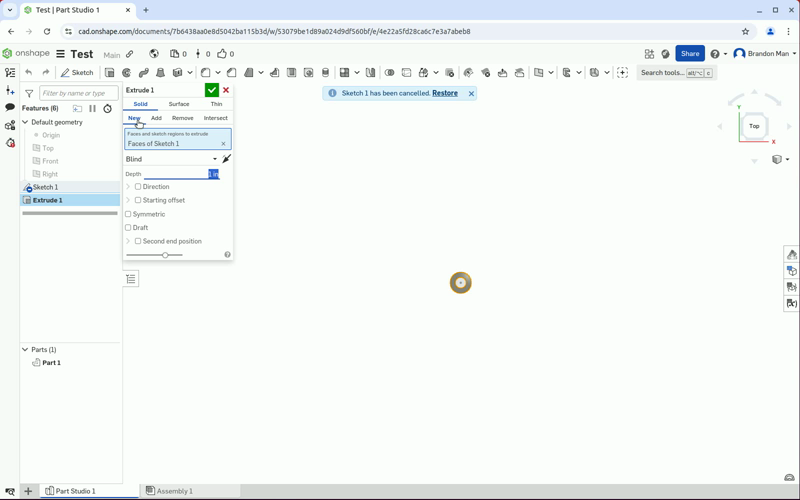
text(2.166)
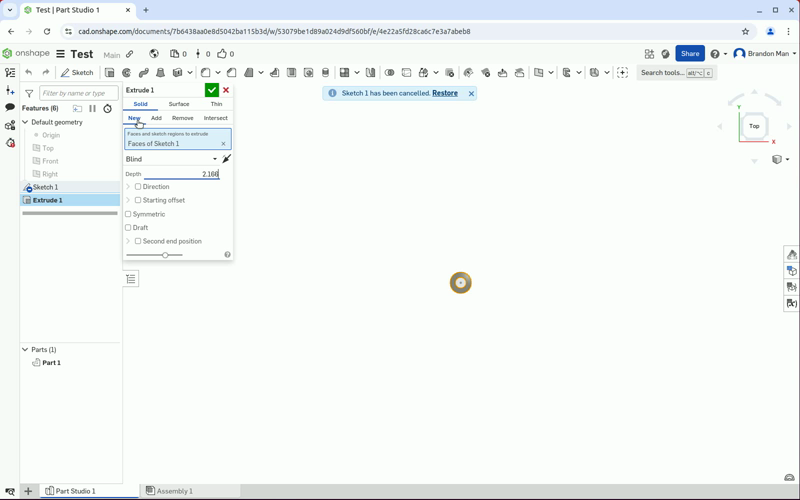
key(enter)
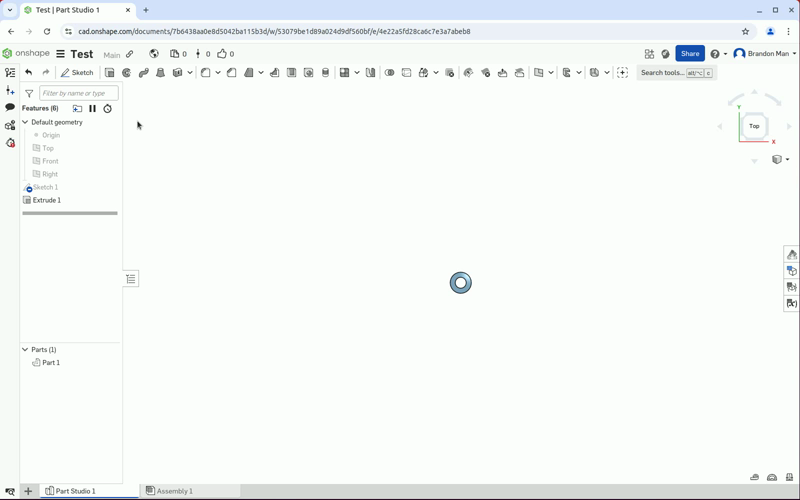
key(shift+h)
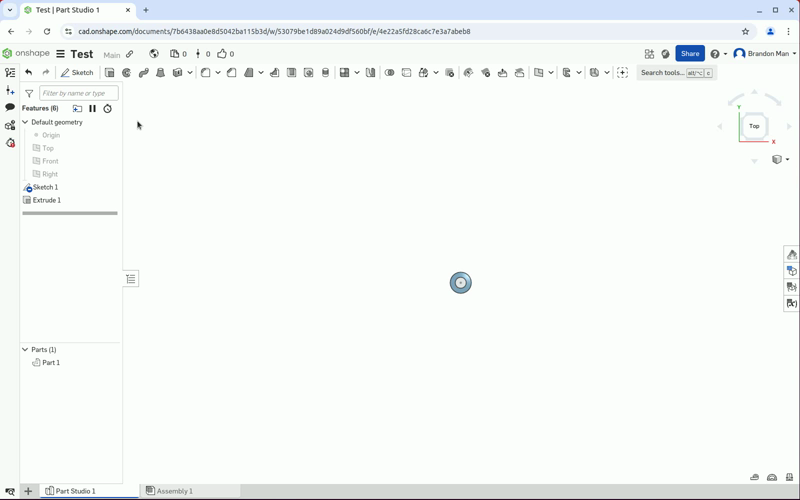
key(shift+h)
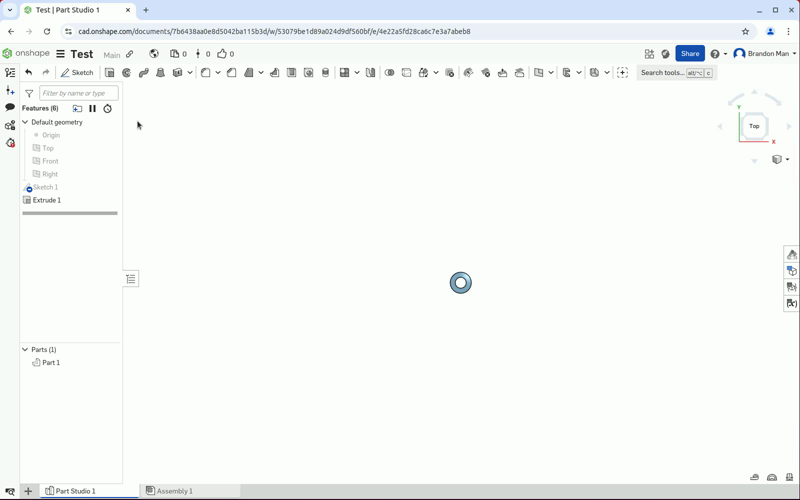
mouse_move(73, 189)
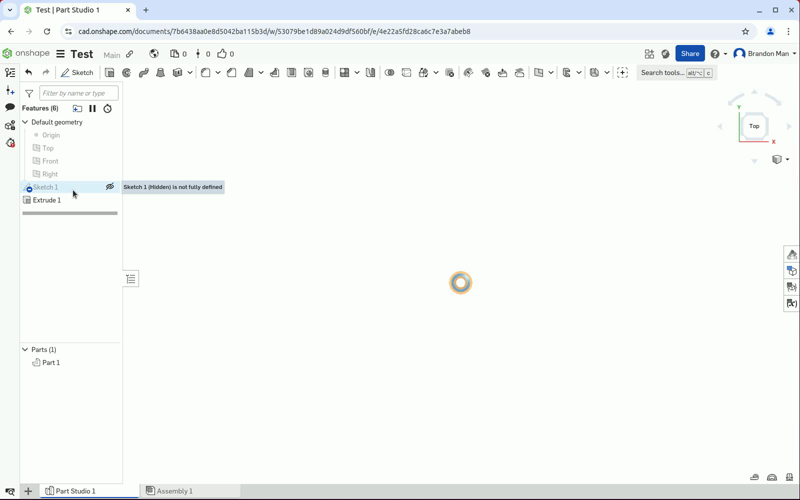
click(73, 189)
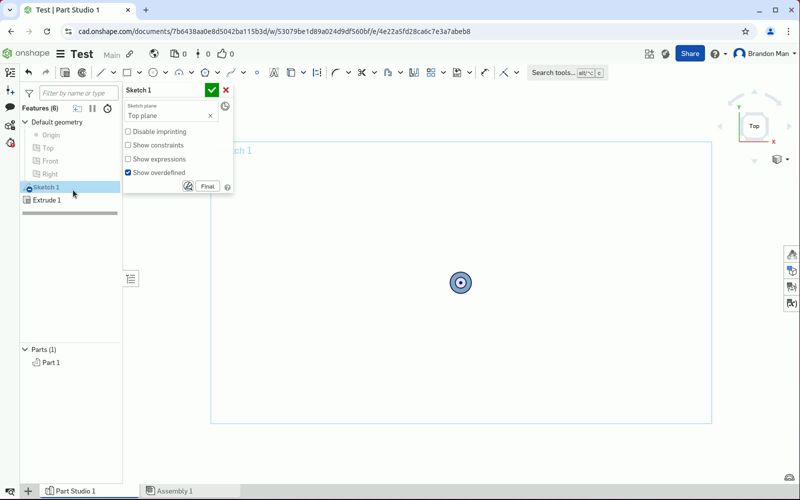
mouse_move(229, 92)
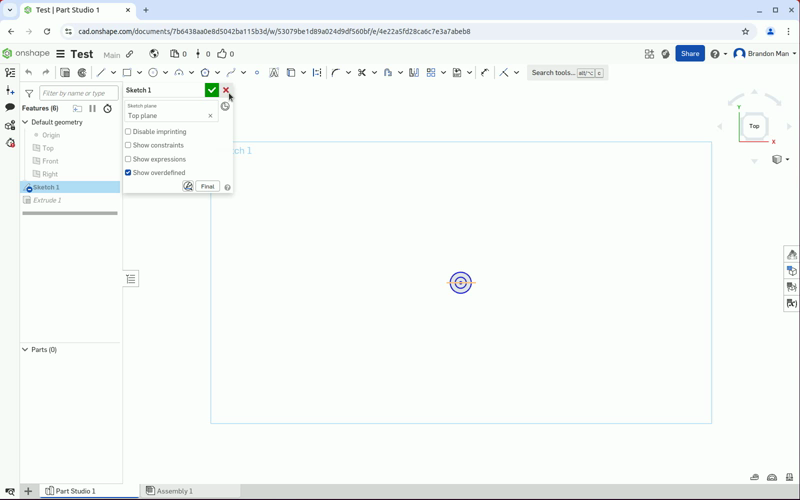
click(229, 92)
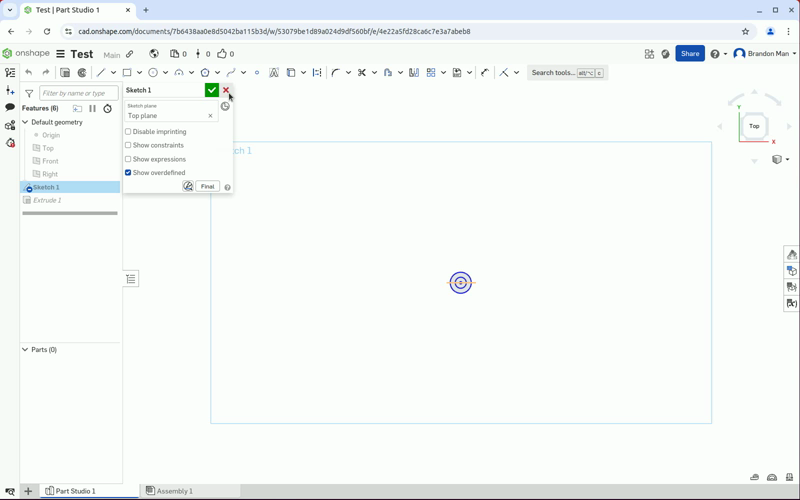
key(shift+s)
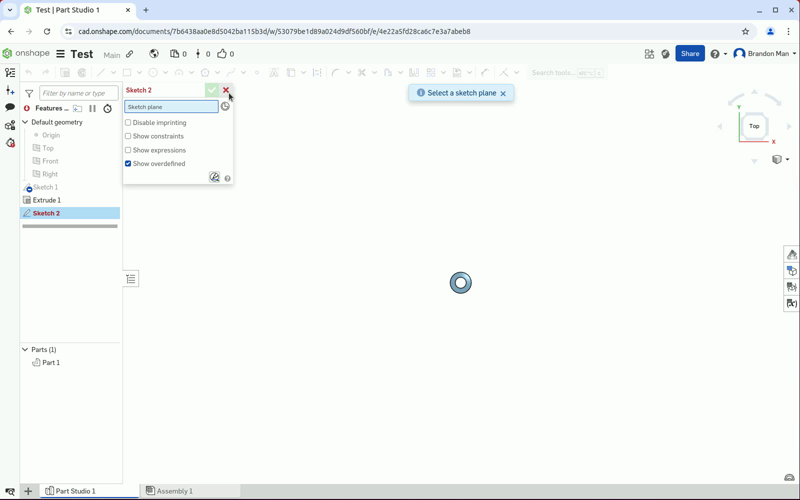
mouse_move(73, 150)
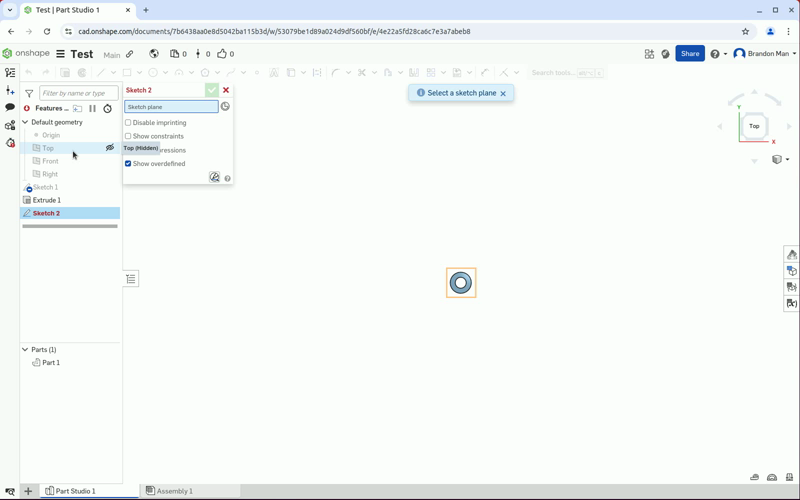
click(73, 150)
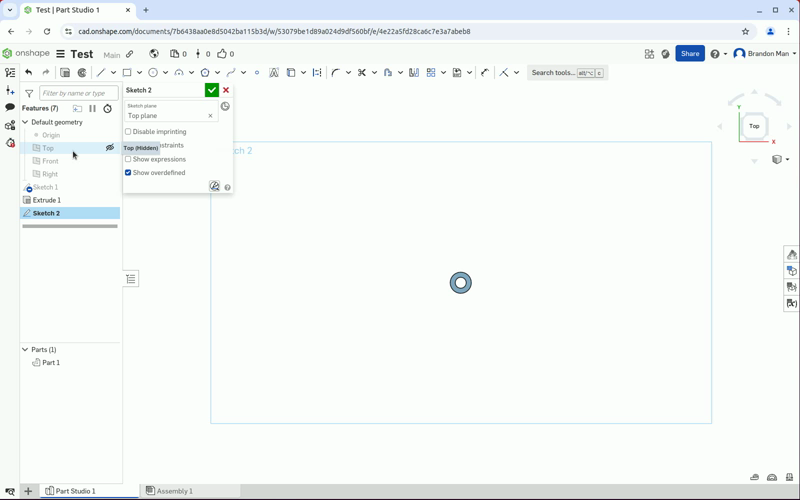
mouse_move(73, 352)
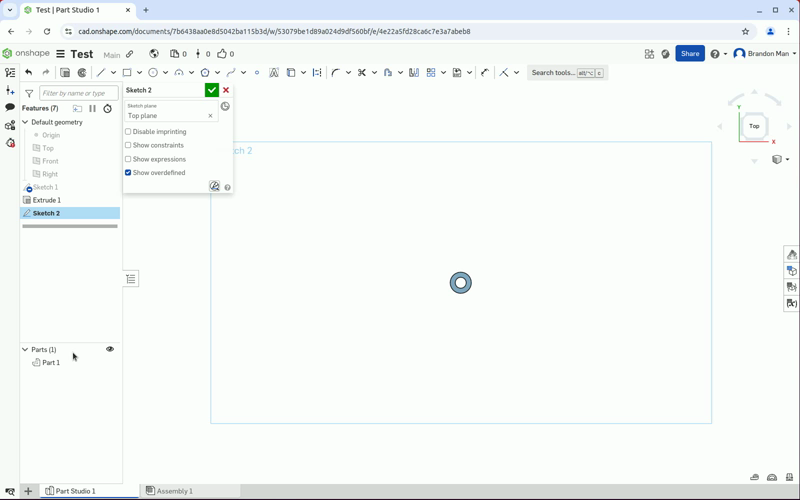
key(y)
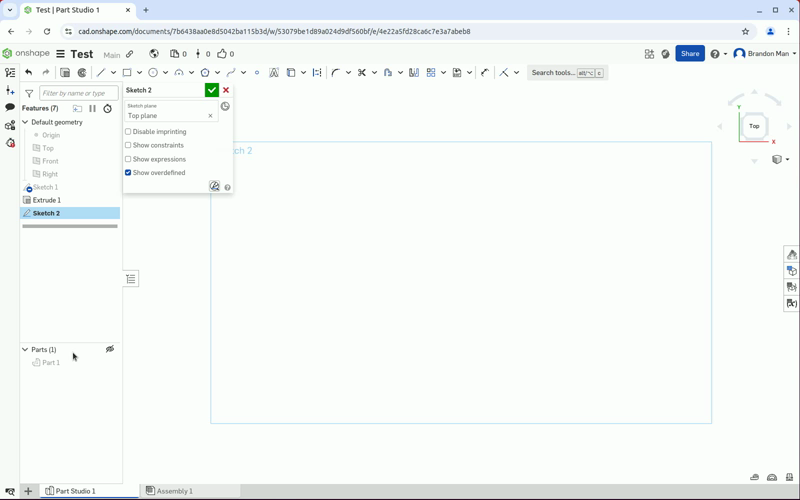
key(c)
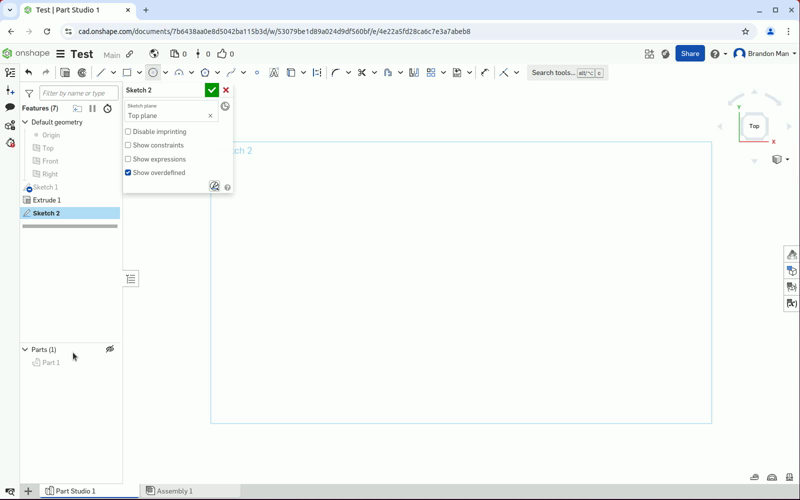
key_down(shift)
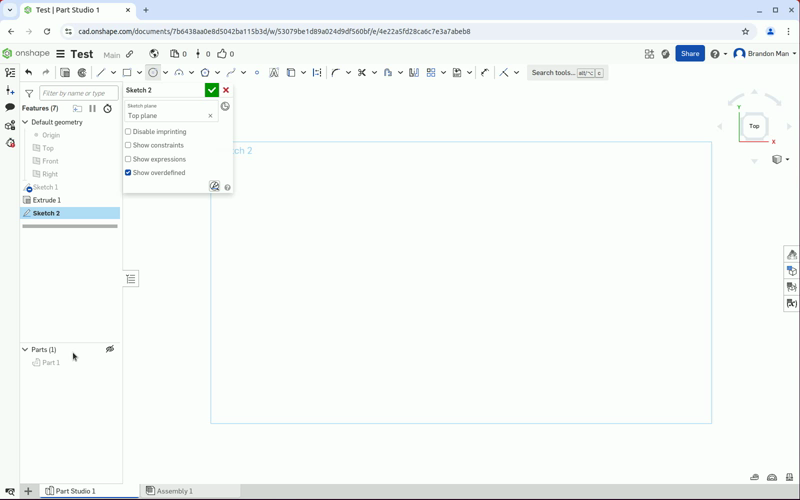
mouse_move(461, 282)
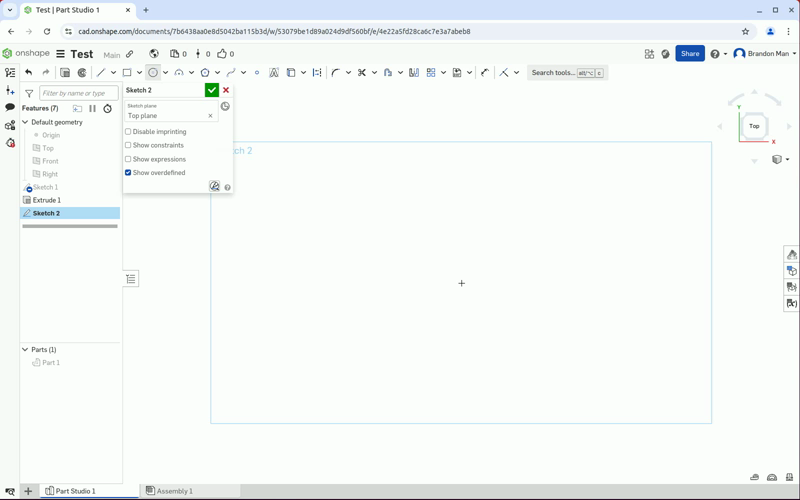
click(461, 282)
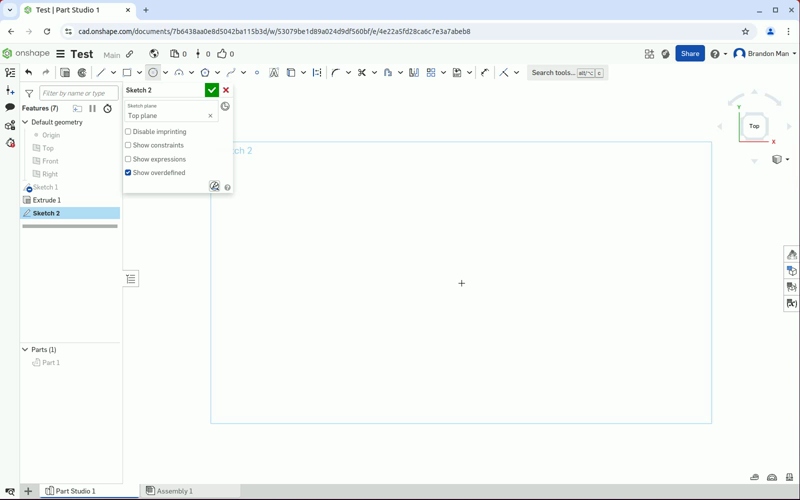
key_up(shift)
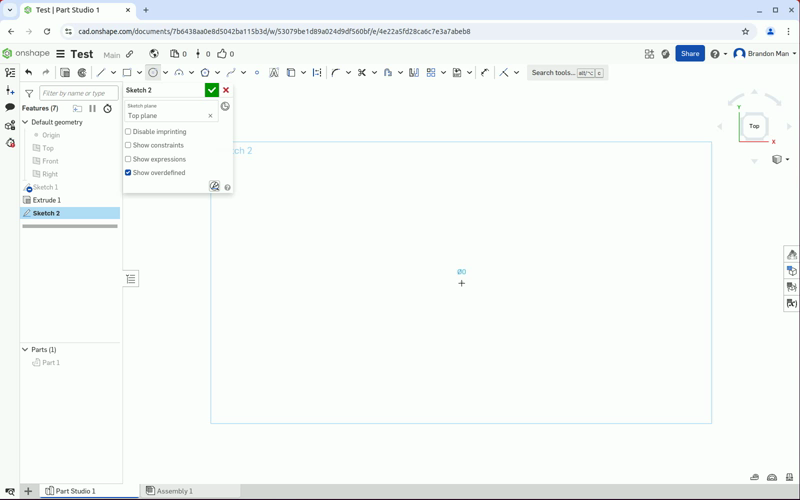
mouse_move(467, 282)
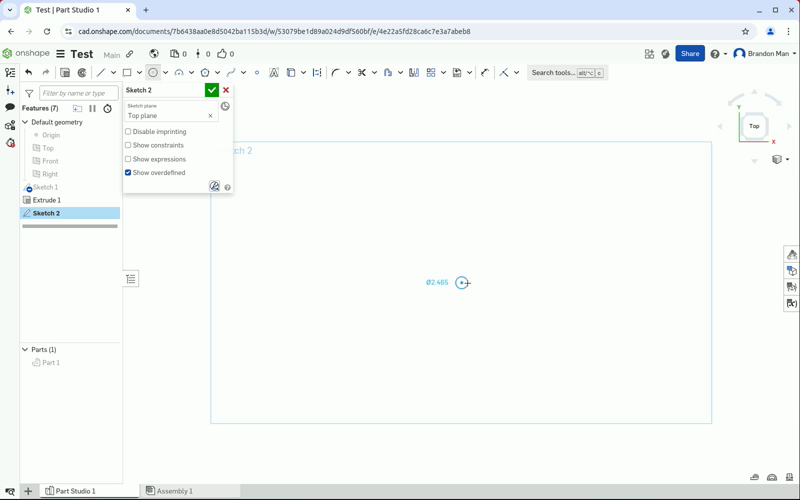
click(467, 282)
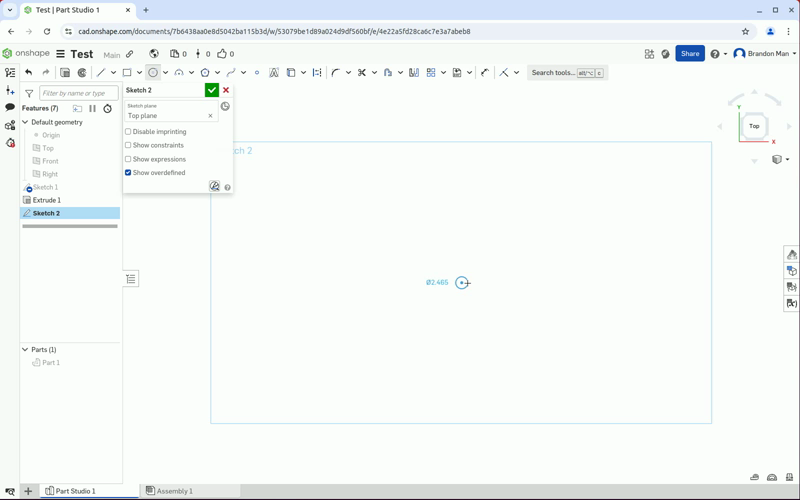
key(esc)
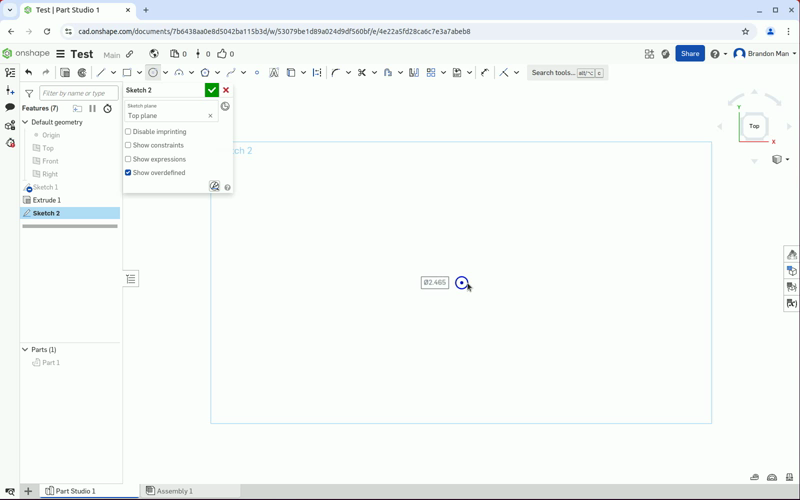
mouse_move(461, 281)
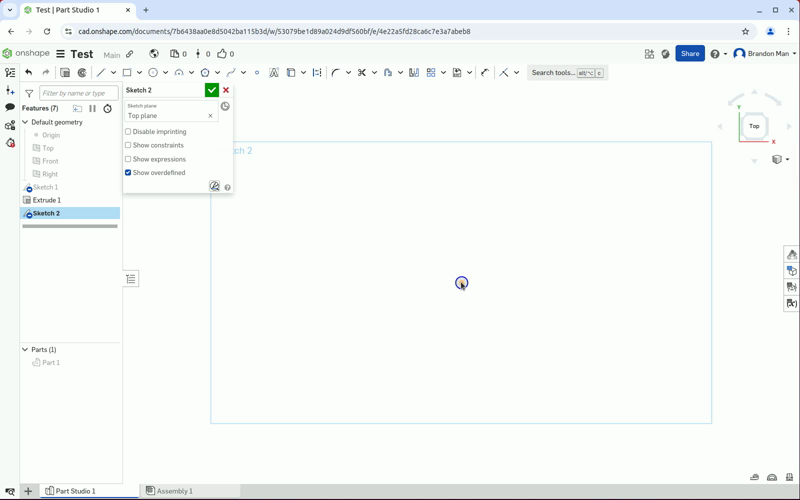
scroll(6)
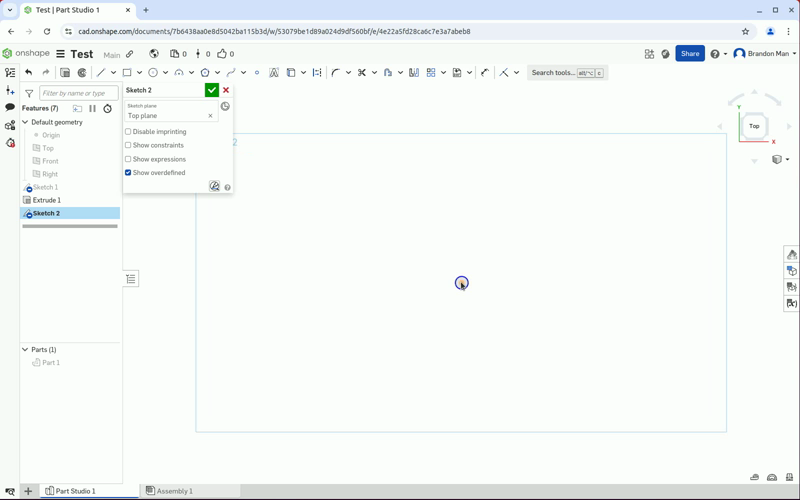
scroll(6)
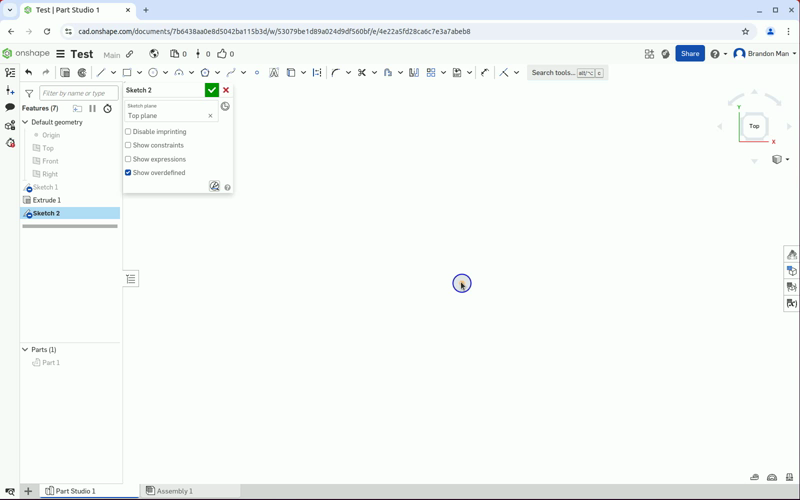
scroll(6)
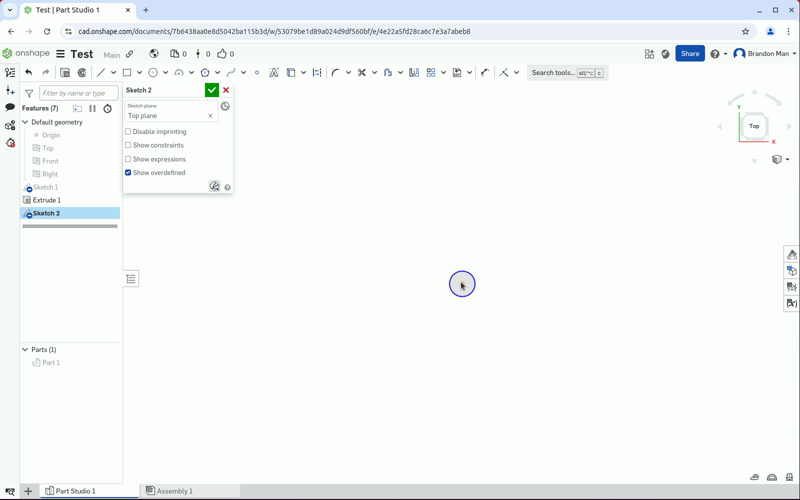
scroll(6)
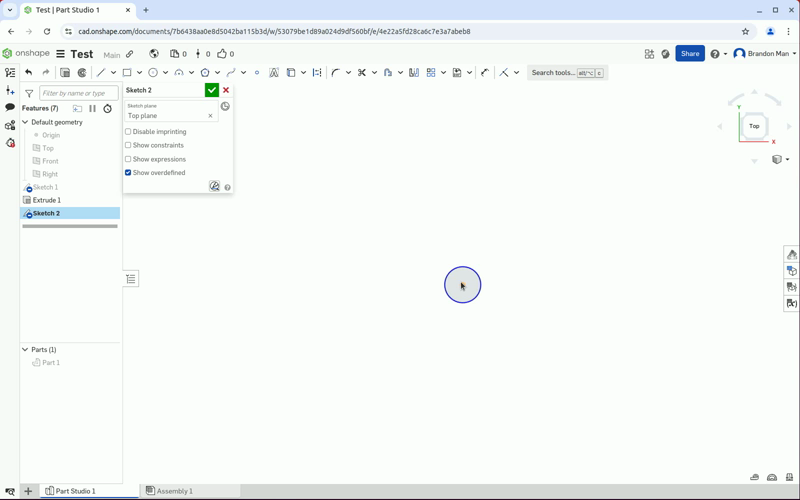
scroll(6)
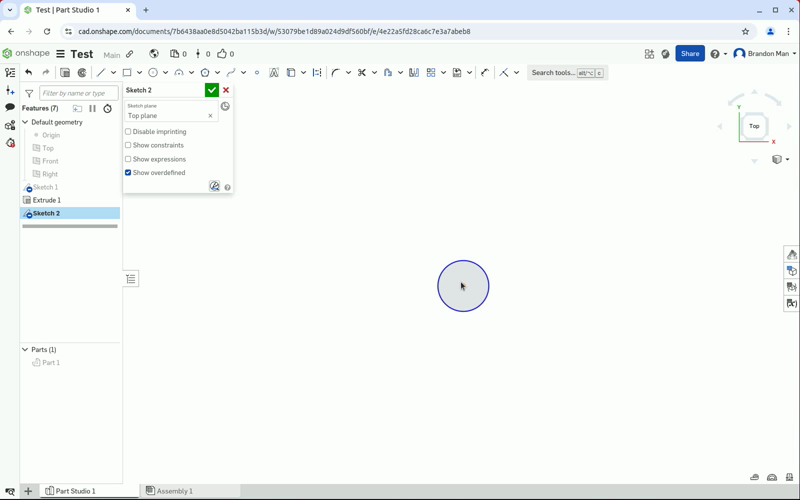
scroll(6)
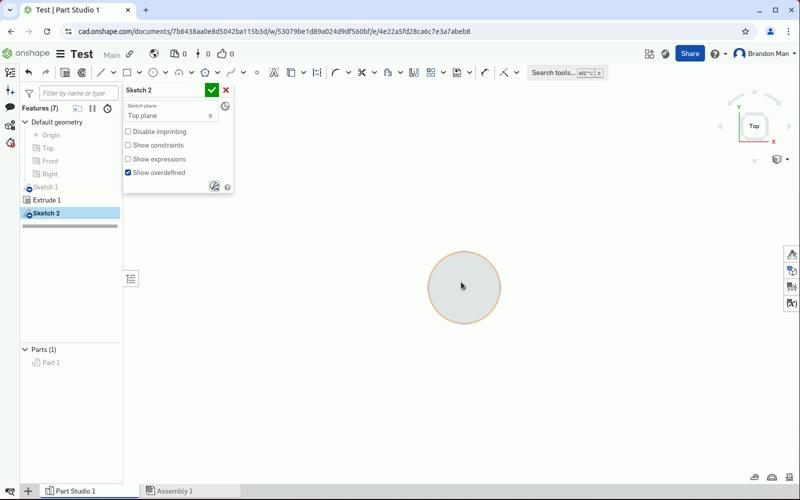
scroll(6)
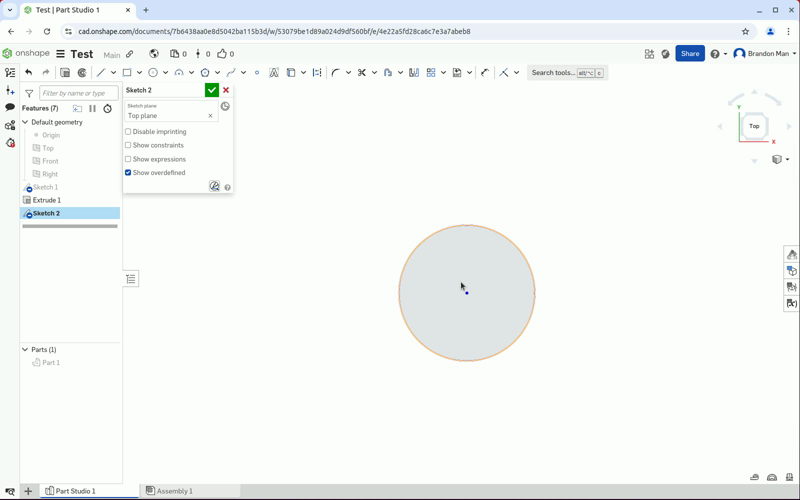
click(461, 281)
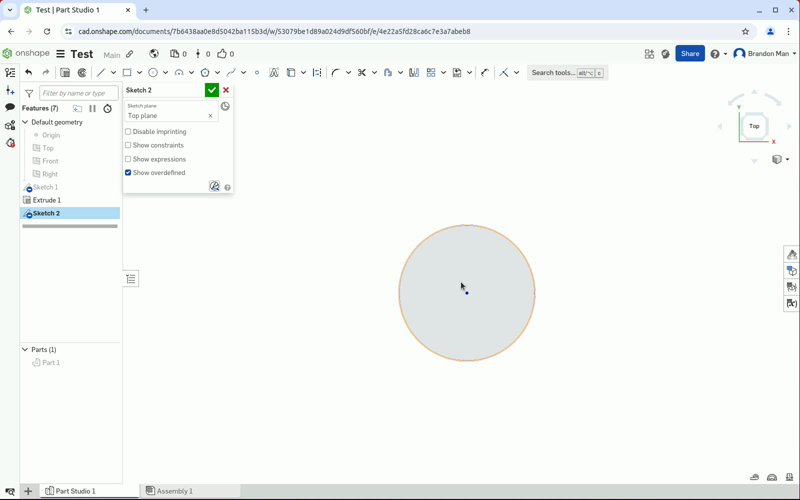
scroll(-6)
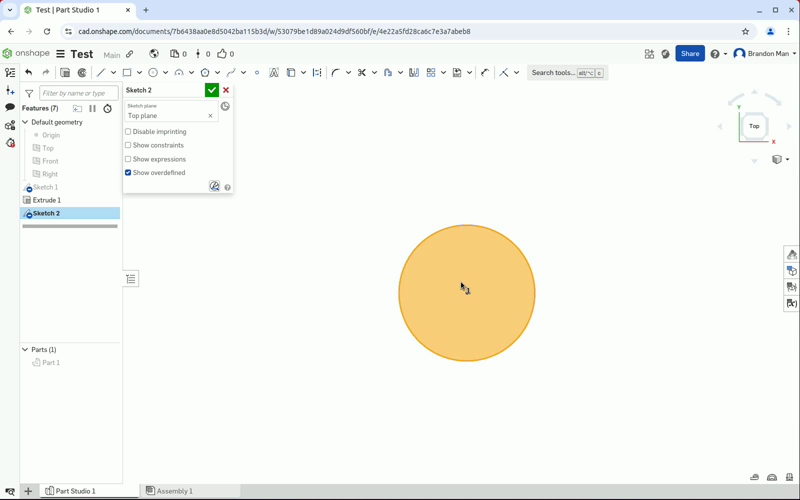
scroll(-6)
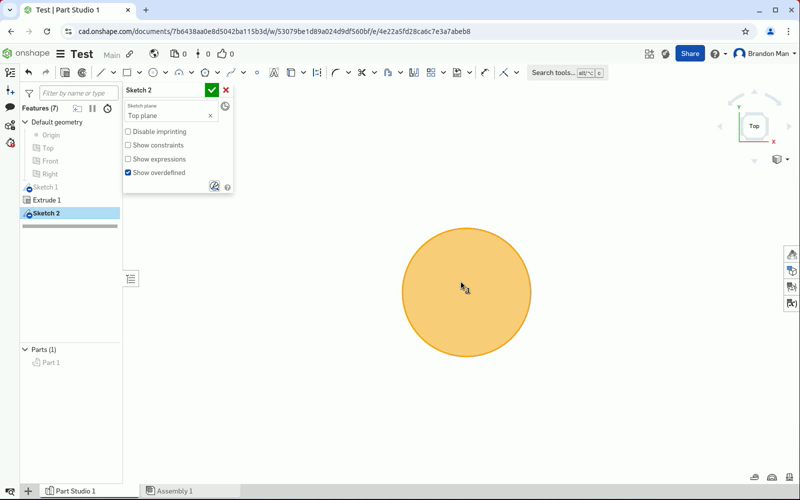
scroll(-6)
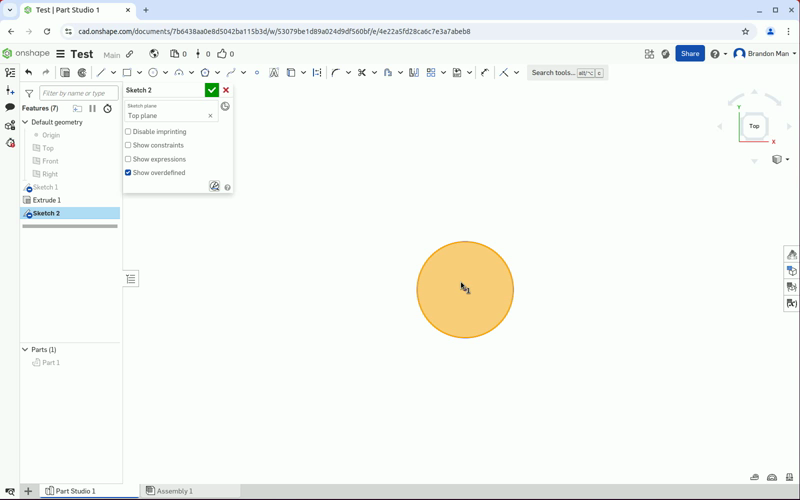
scroll(-6)
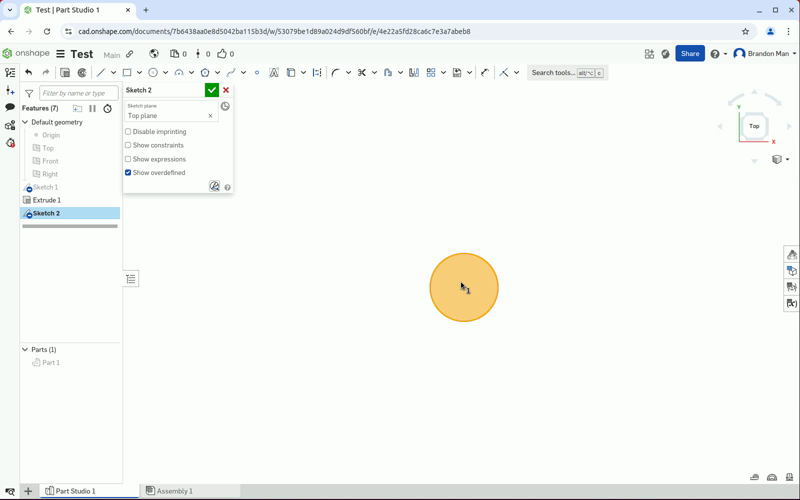
scroll(-6)
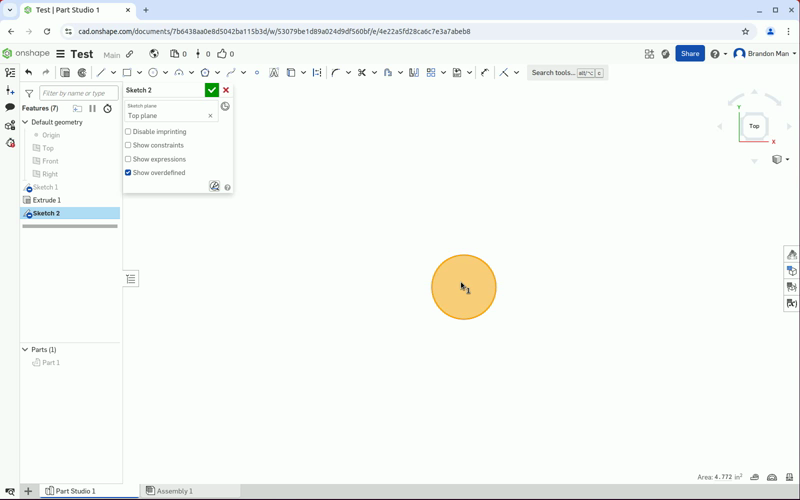
scroll(-6)
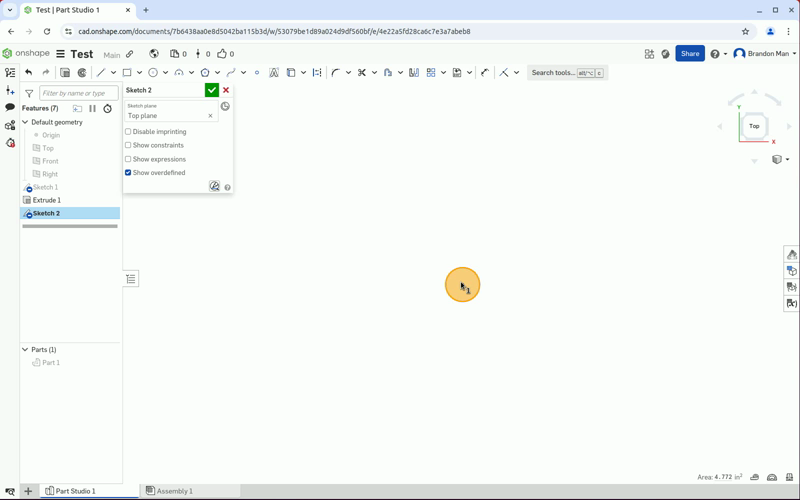
scroll(-6)
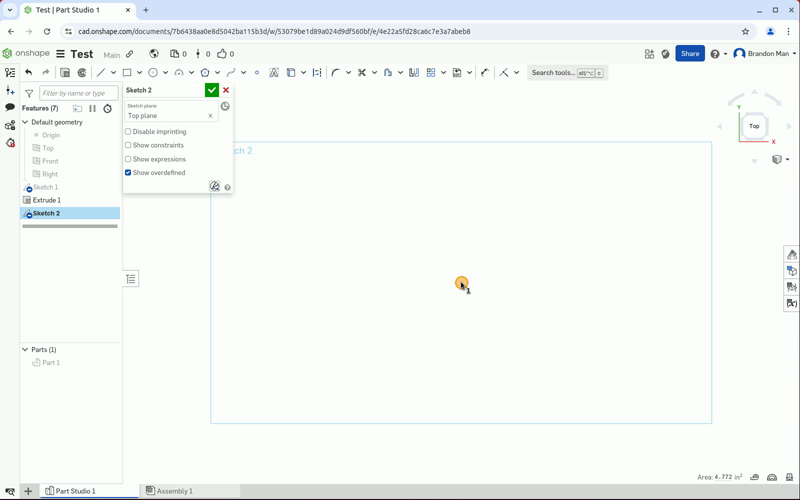
mouse_move(73, 352)
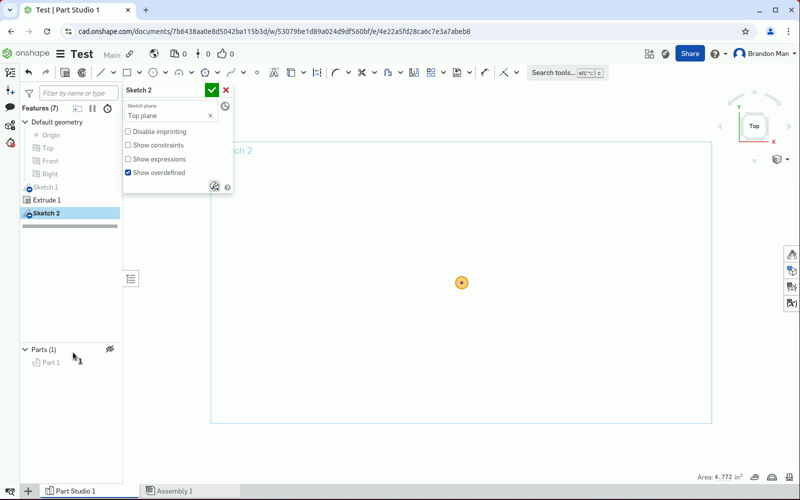
key(shift+y)
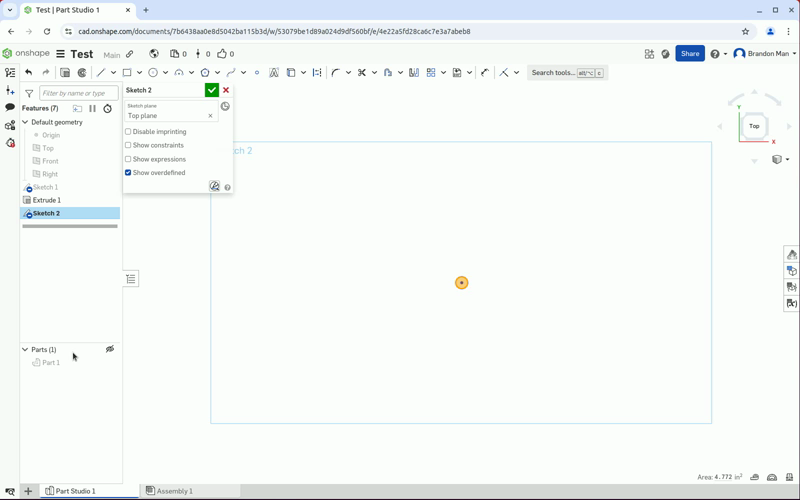
key(shift+e)
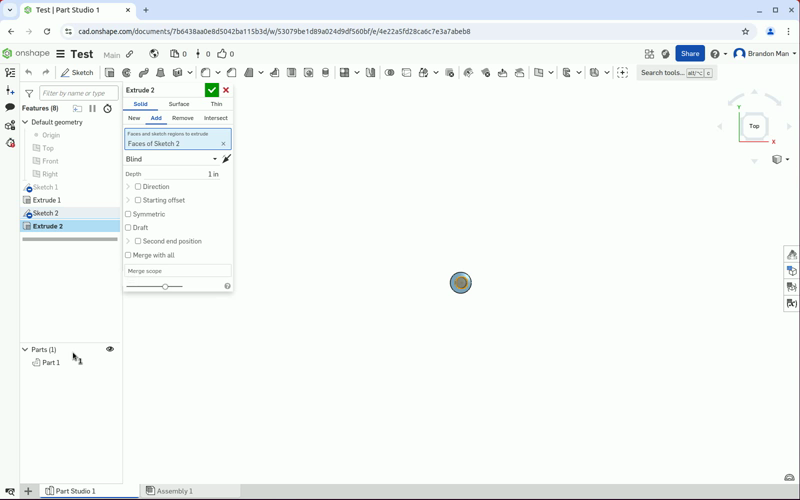
mouse_move(143, 106)
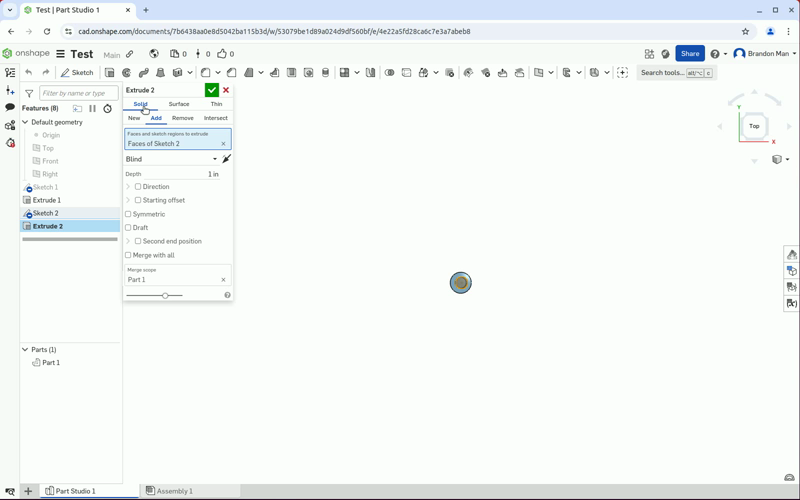
click(143, 106)
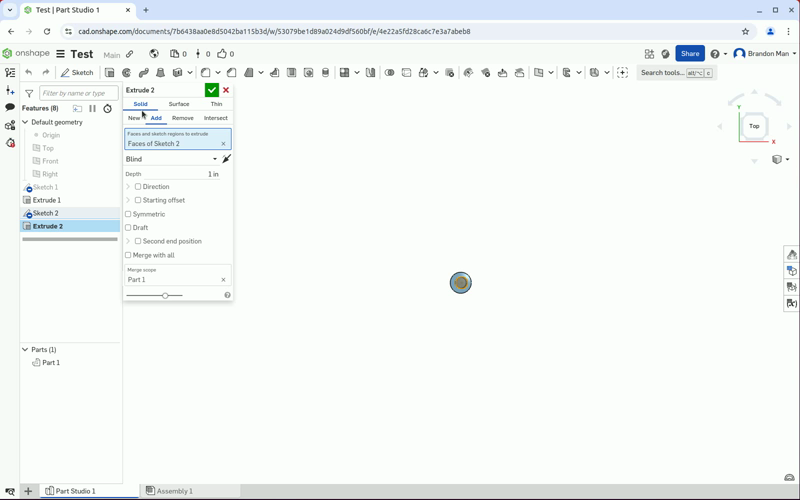
mouse_move(137, 120)
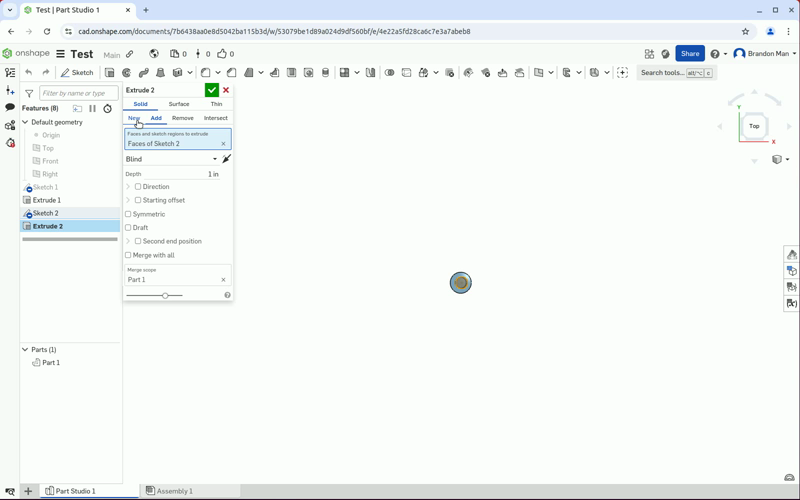
click(137, 120)
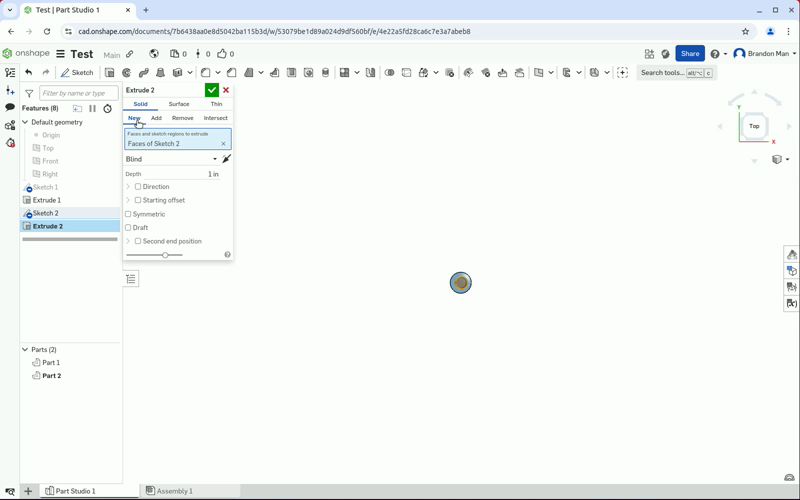
key(tab, 4)
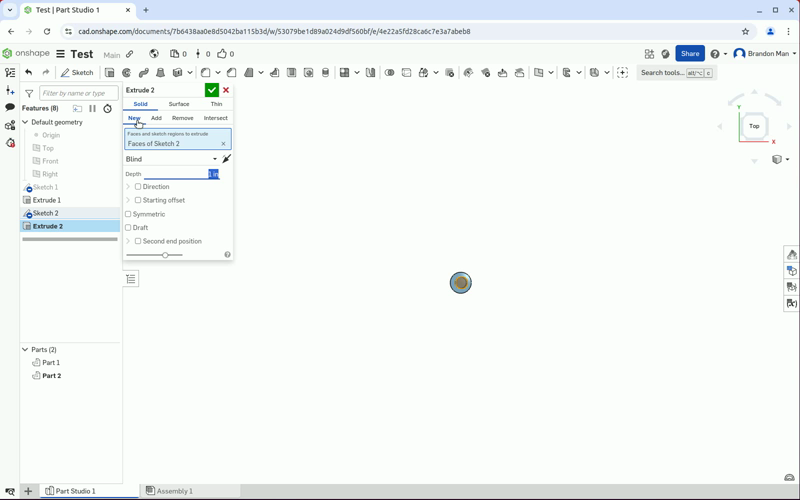
text(23.108)
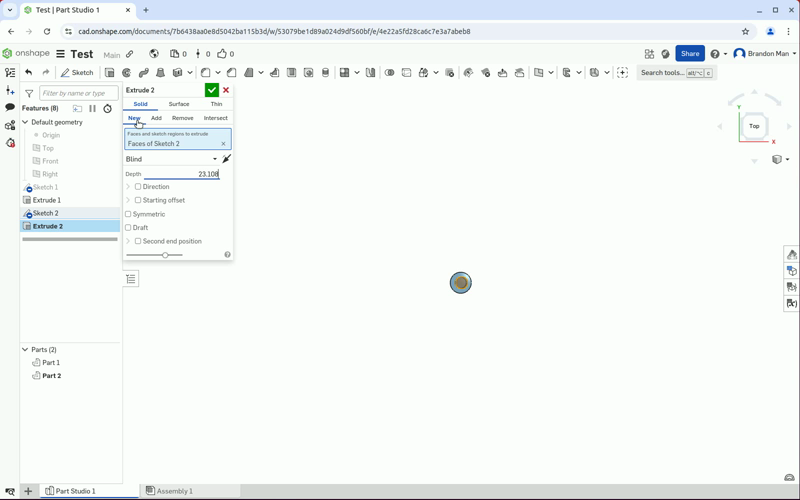
key(enter)
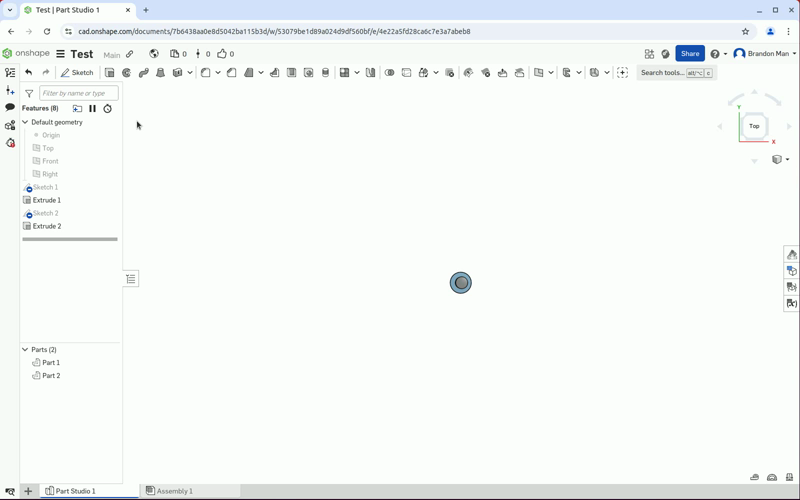
key(shift+h)
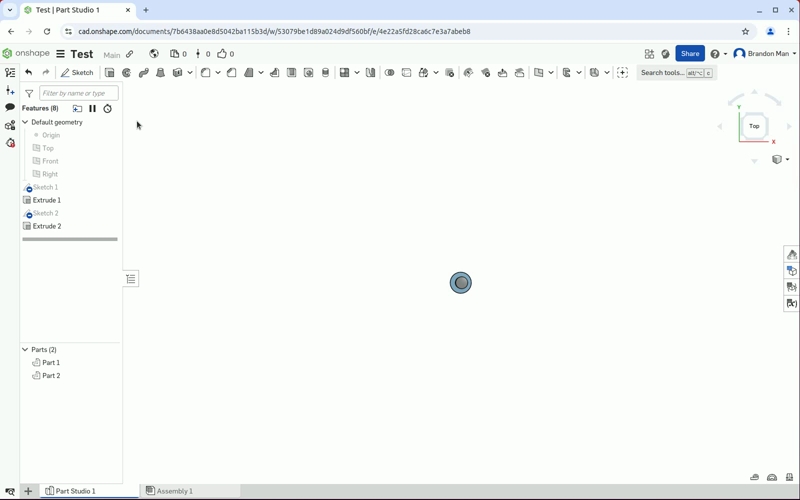
key(shift+h)
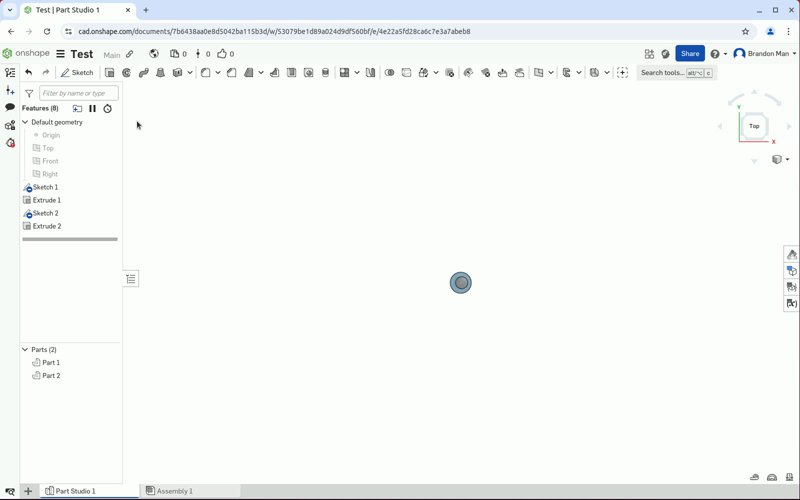
key(shift+7)
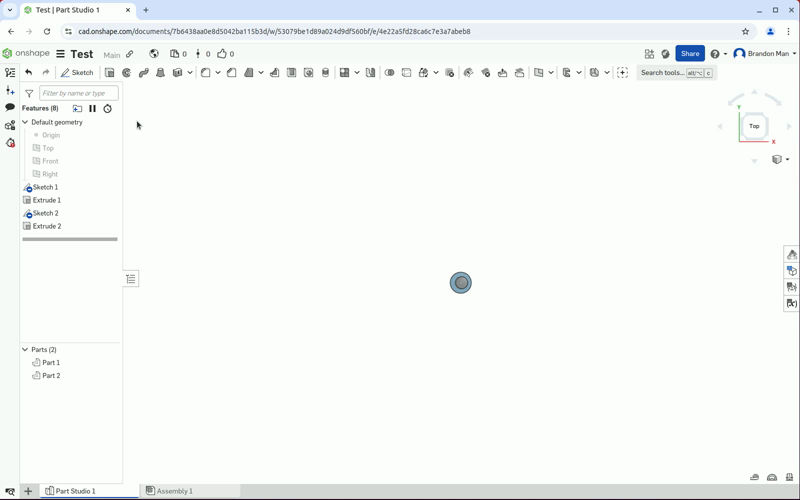
key(up, 3)
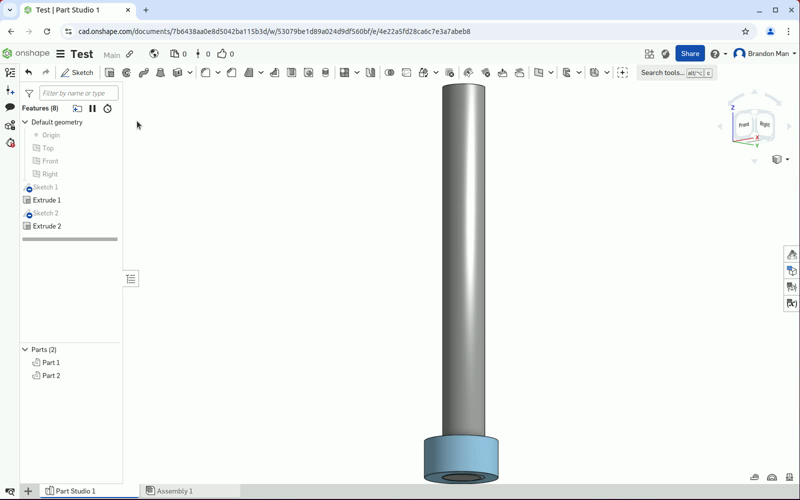
key(left, 3)
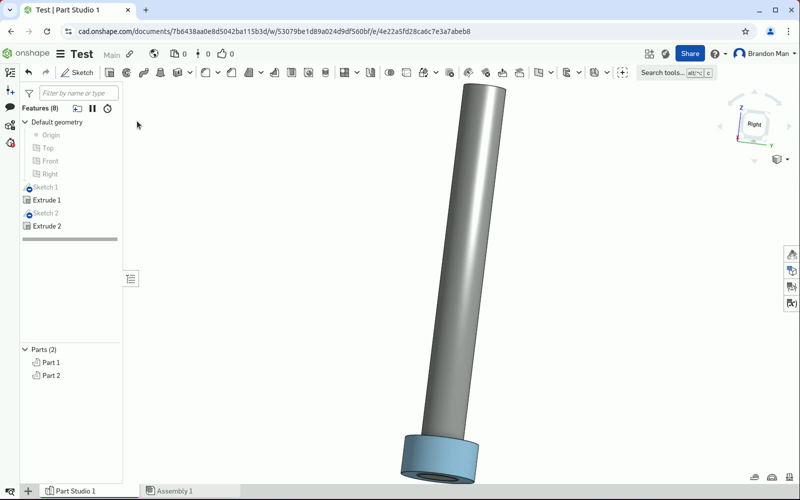
key(right, 3)
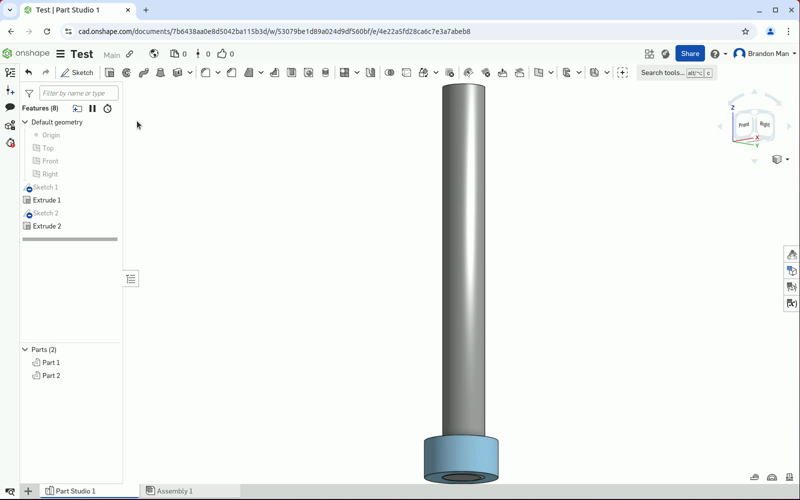
key(down, 3)
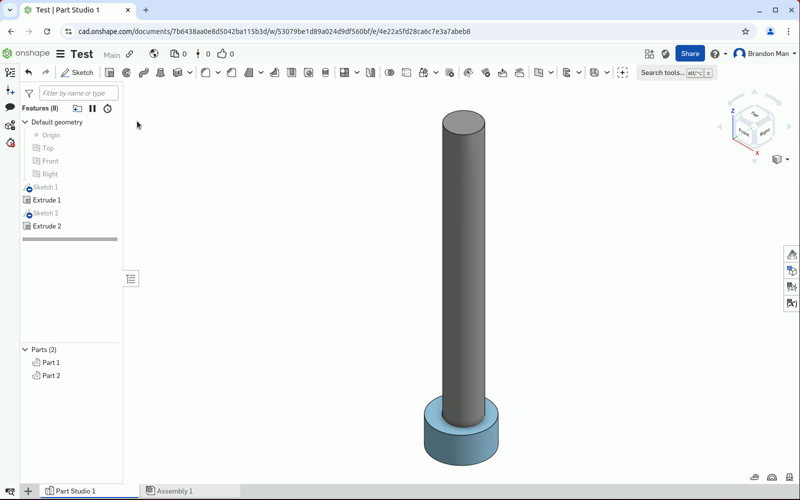
mouse_move(73, 189)
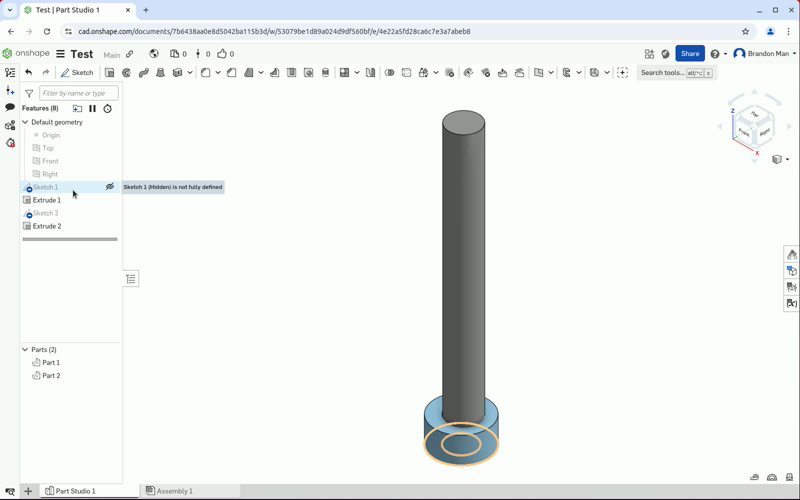
click(73, 189)